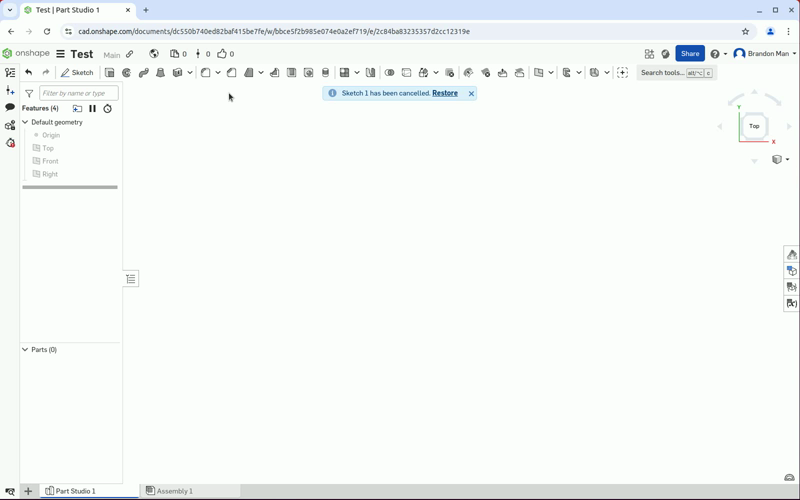
key(shift+h)
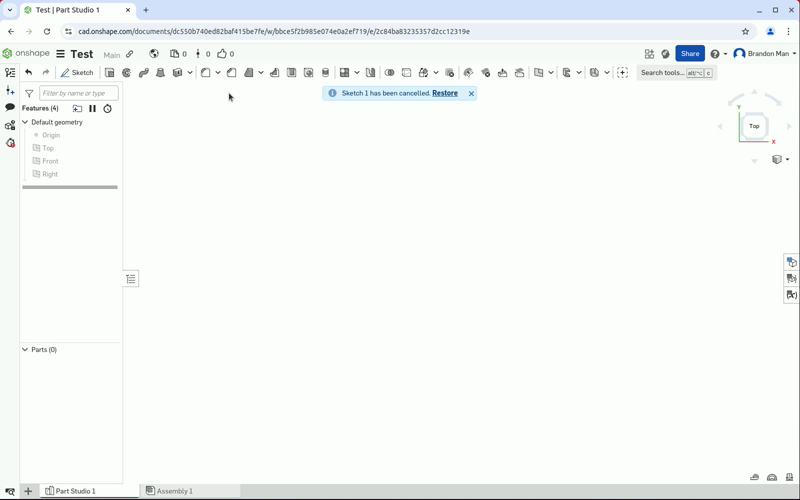
mouse_move(73, 352)
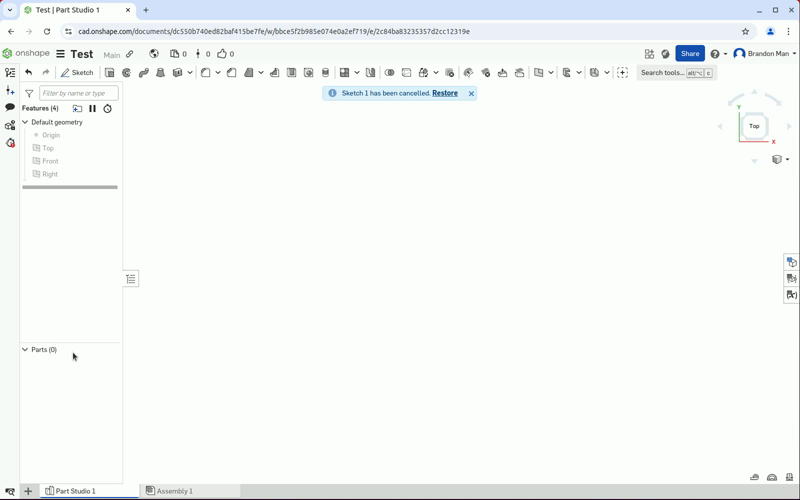
key(y)
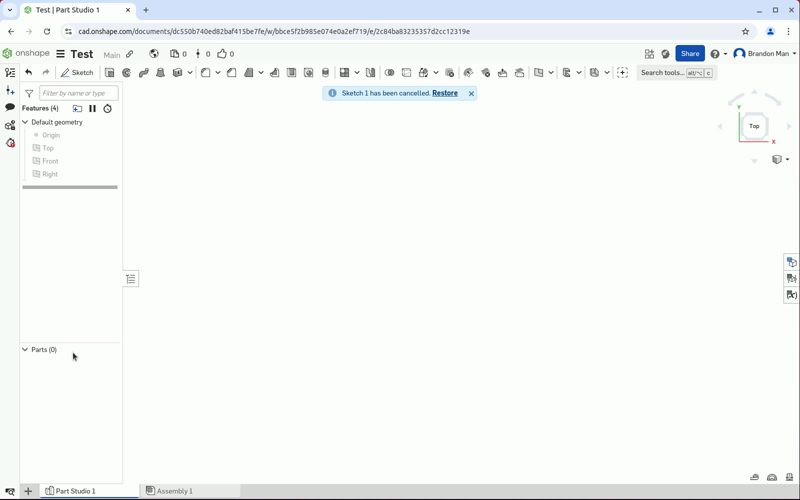
key(shift+p)
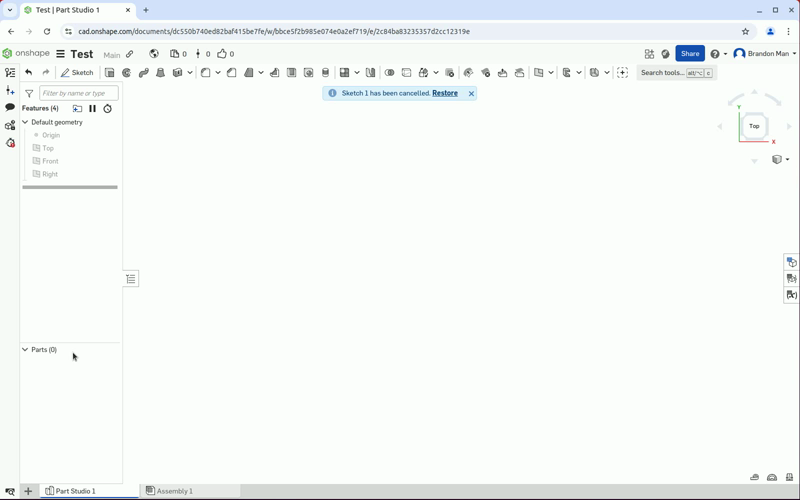
key(space)
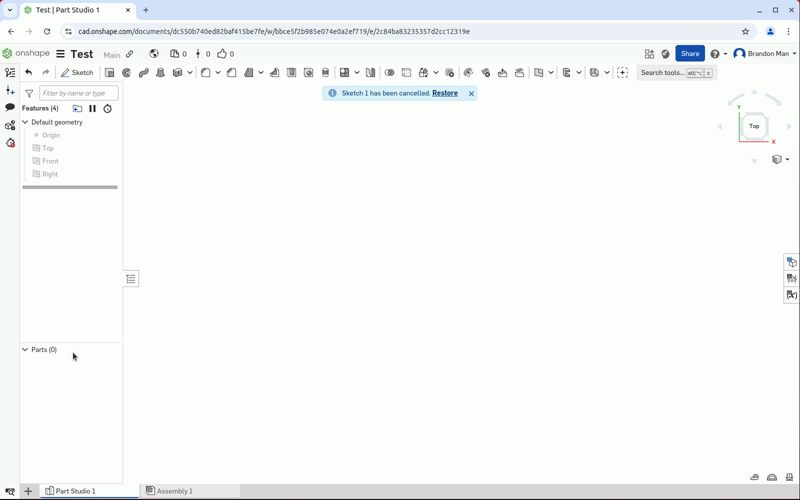
key_down(shift)
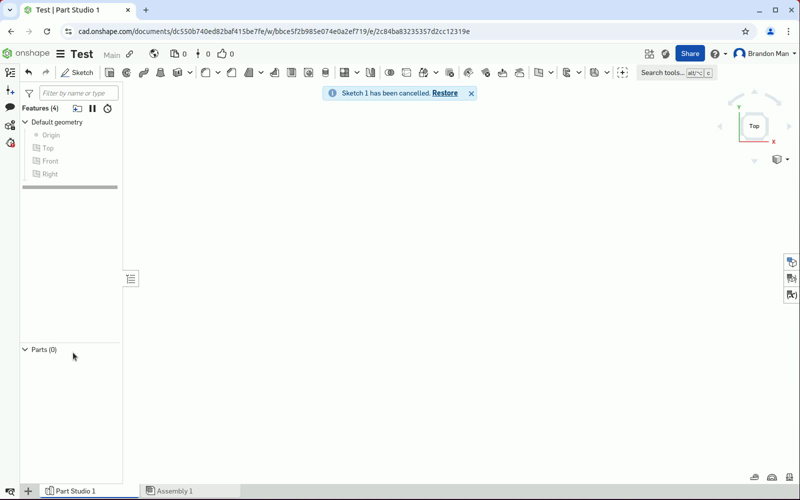
key(up)
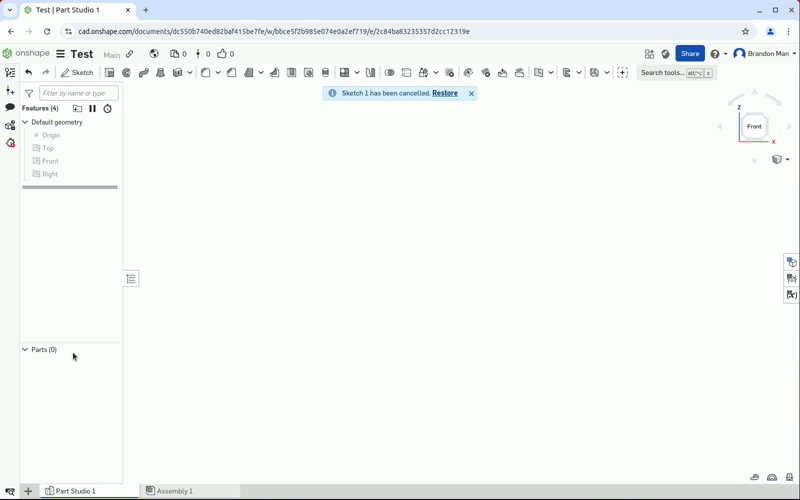
key_up(shift)
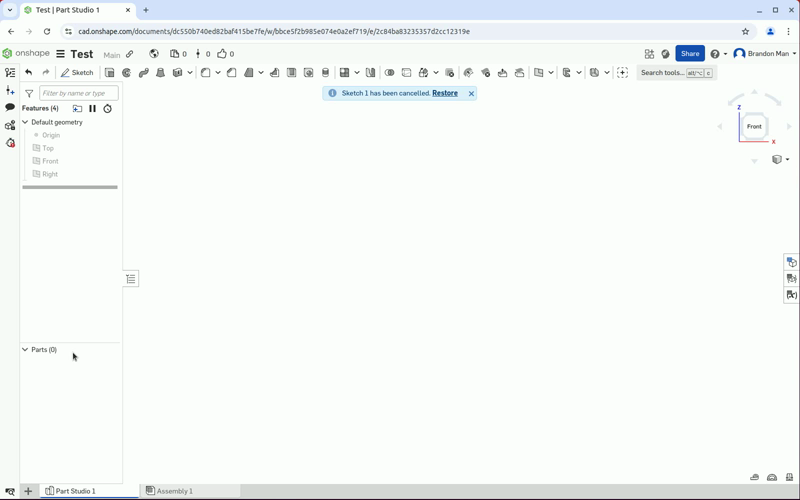
mouse_move(73, 352)
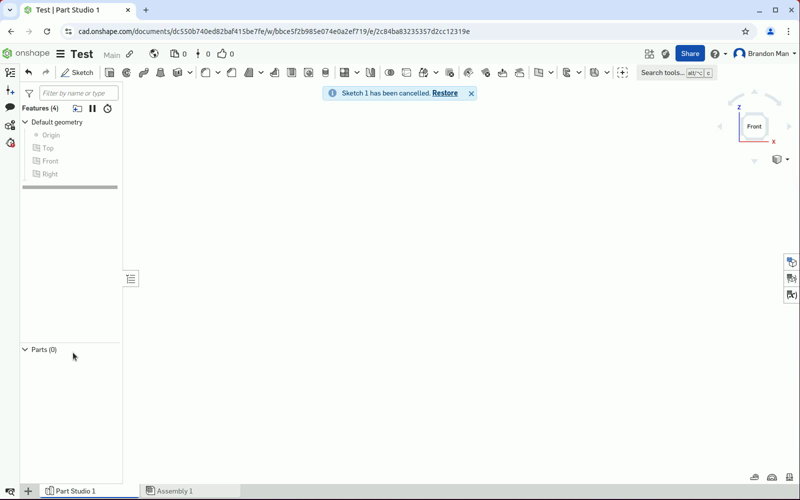
key(shift+y)
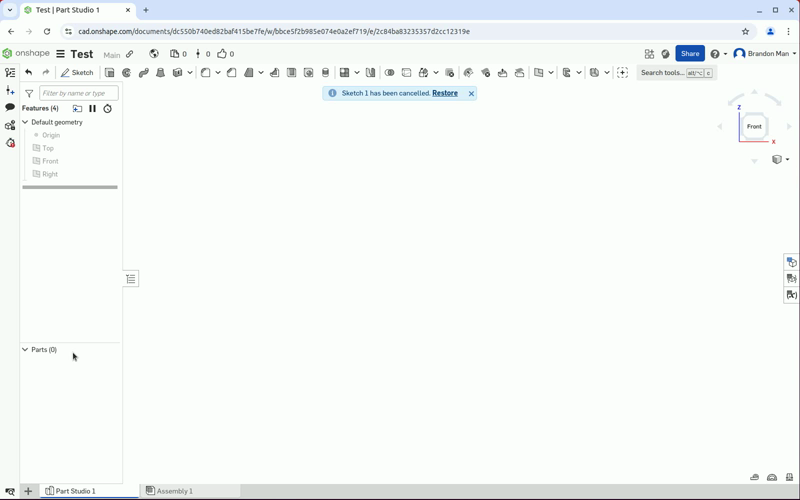
key(shift+s)
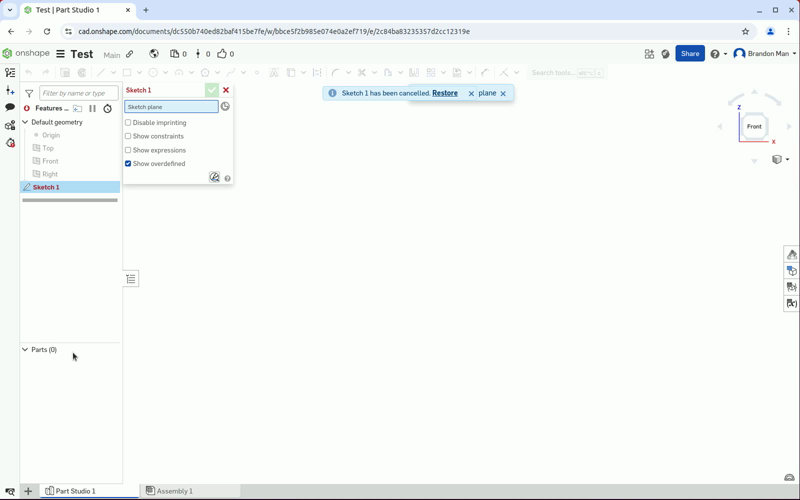
mouse_move(73, 163)
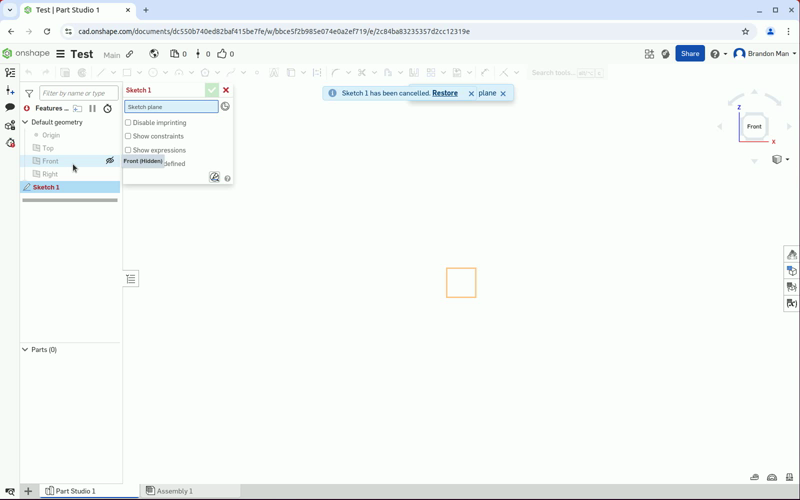
click(73, 163)
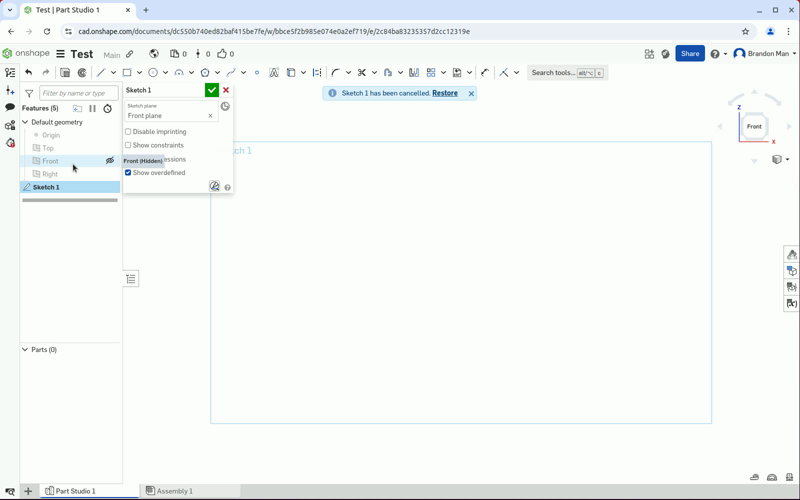
mouse_move(73, 352)
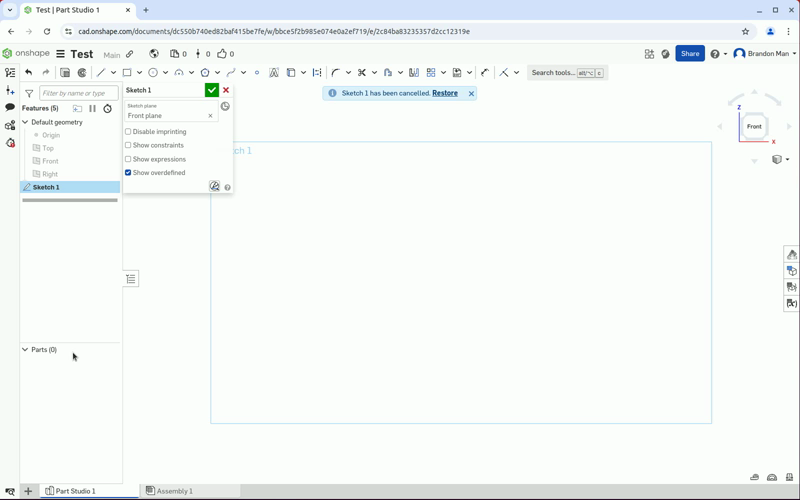
key(y)
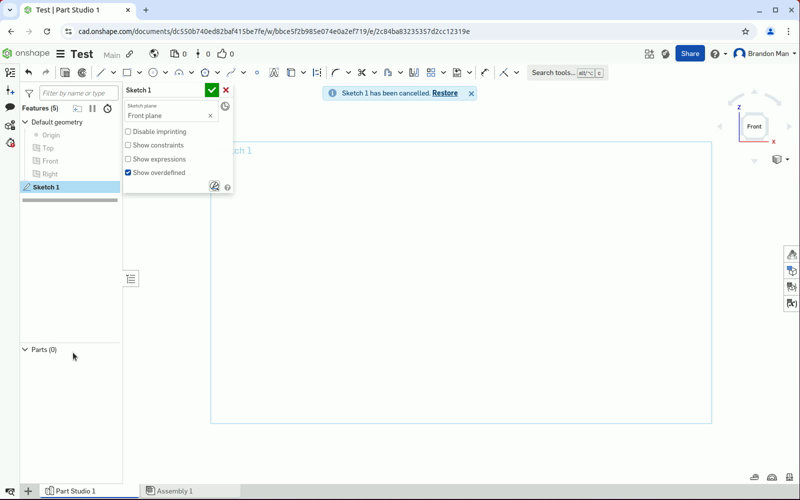
key(c)
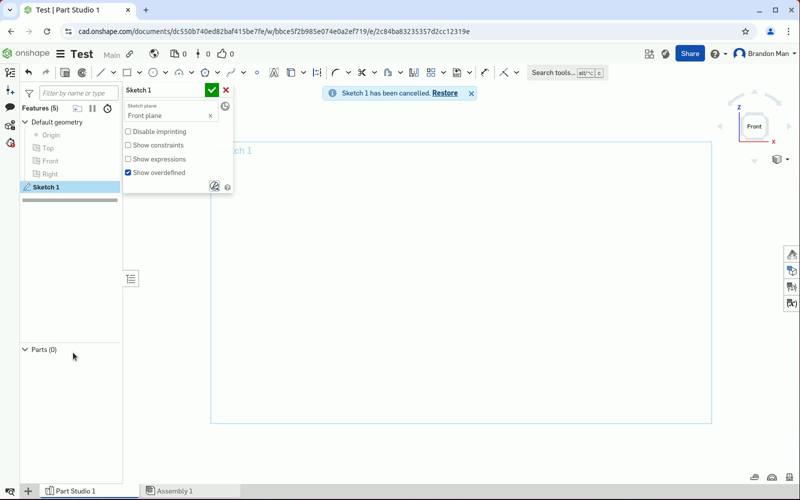
key_down(shift)
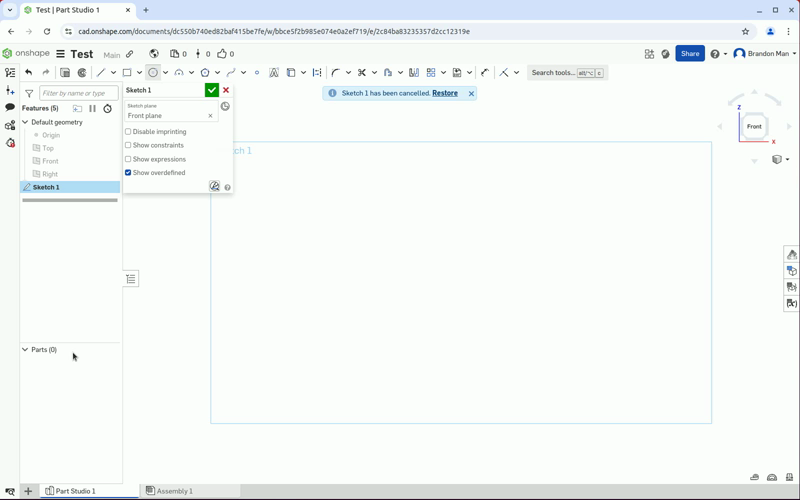
mouse_move(461, 282)
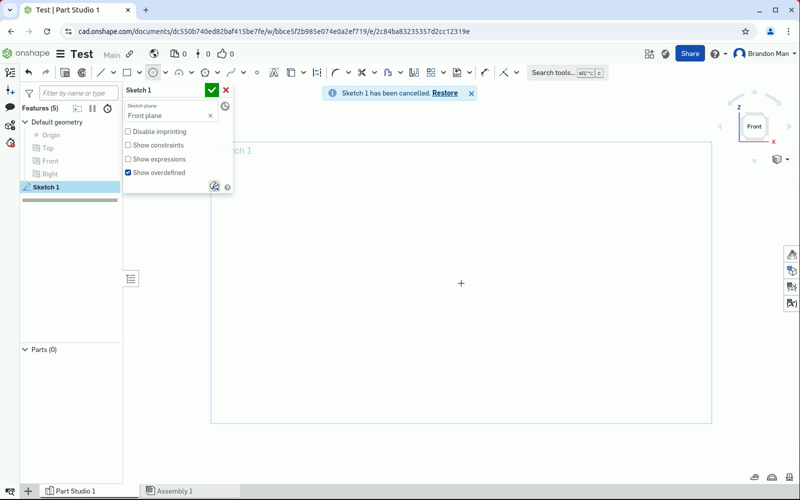
click(461, 282)
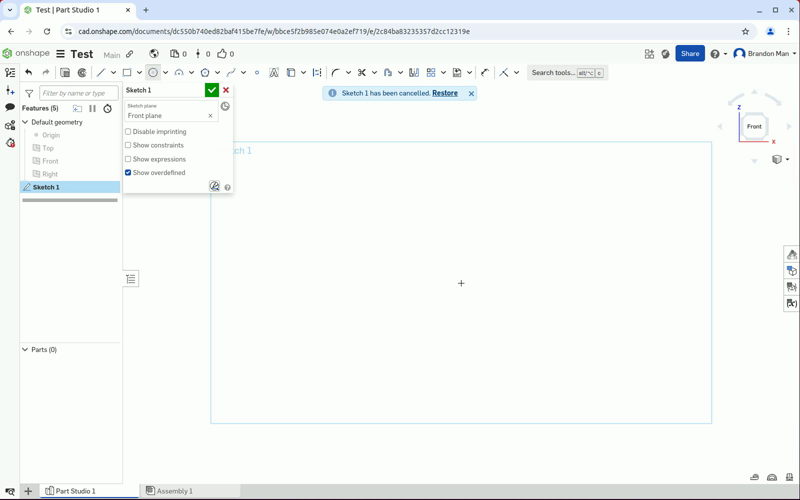
key_up(shift)
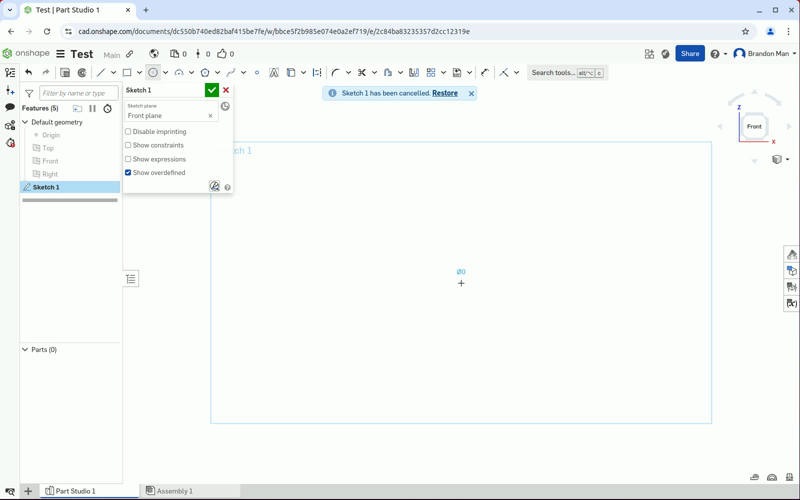
mouse_move(490, 282)
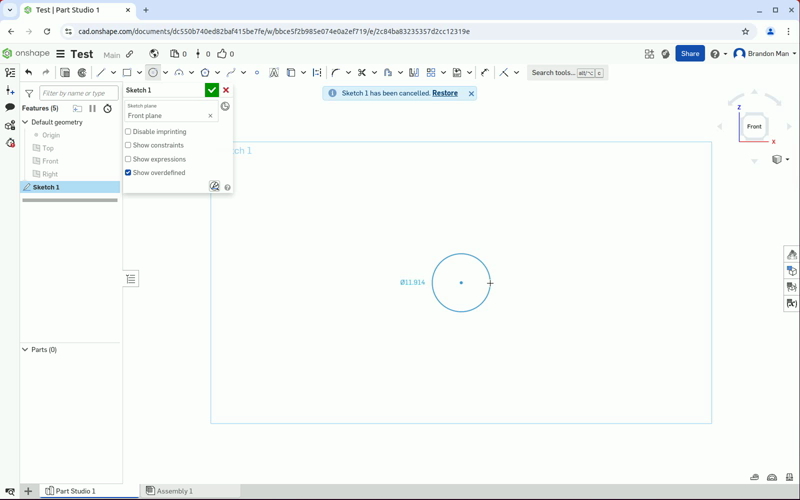
click(490, 282)
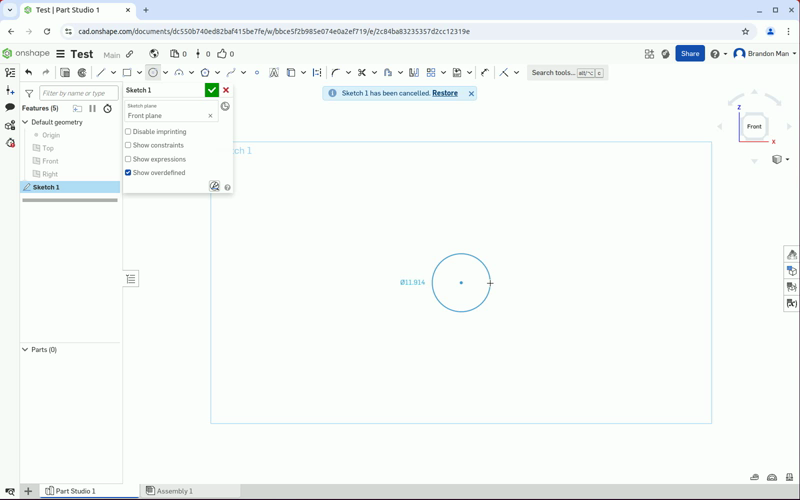
key(esc)
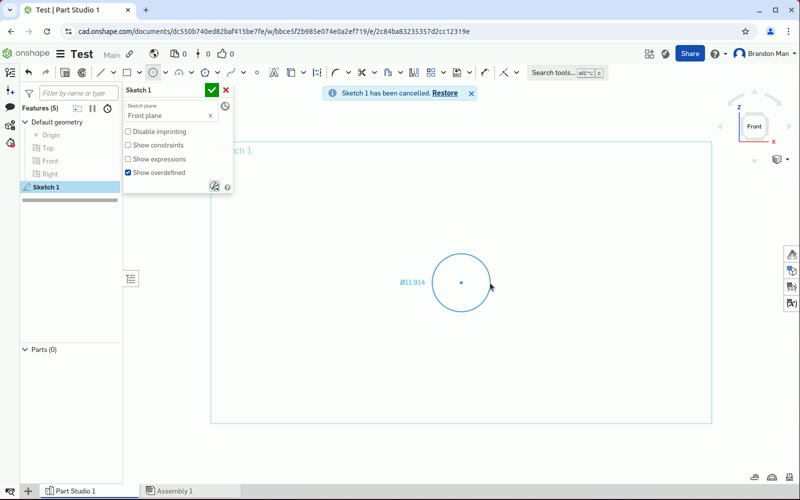
key(c)
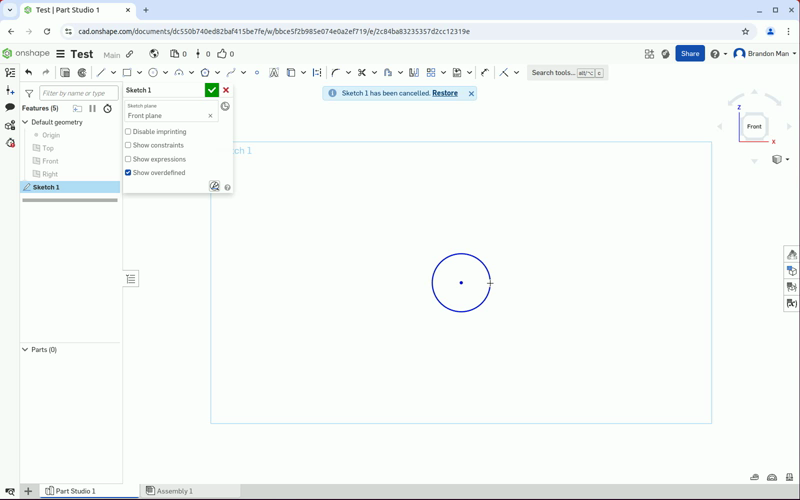
key_down(shift)
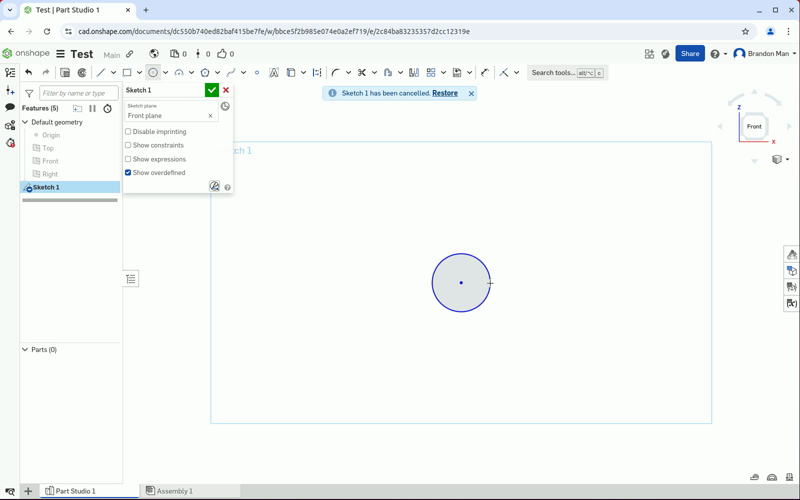
mouse_move(461, 282)
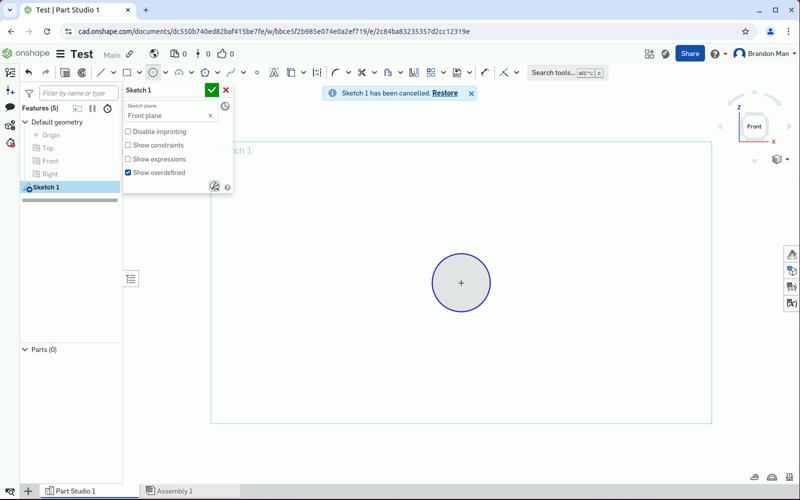
click(461, 282)
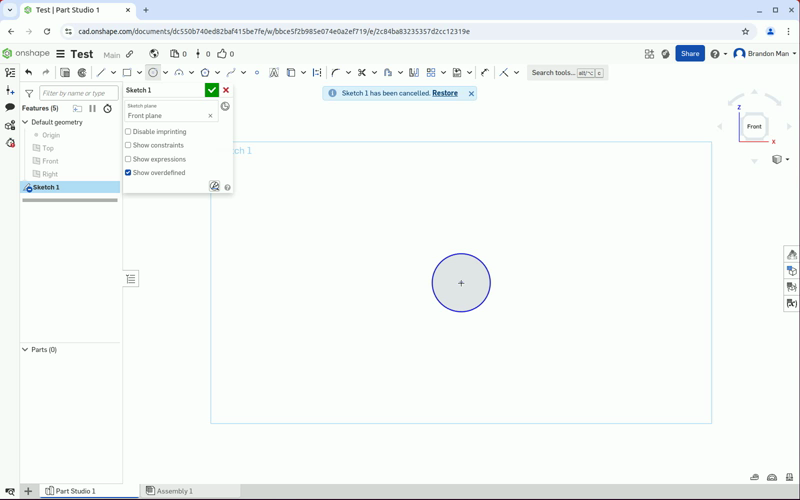
key_up(shift)
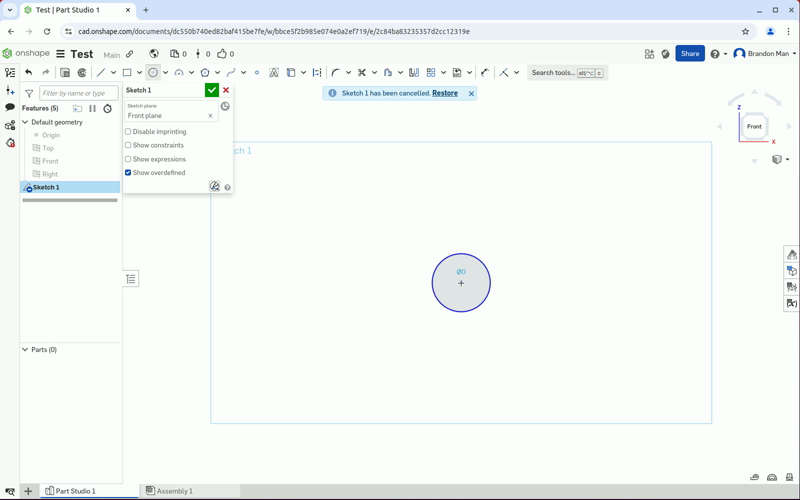
mouse_move(478, 282)
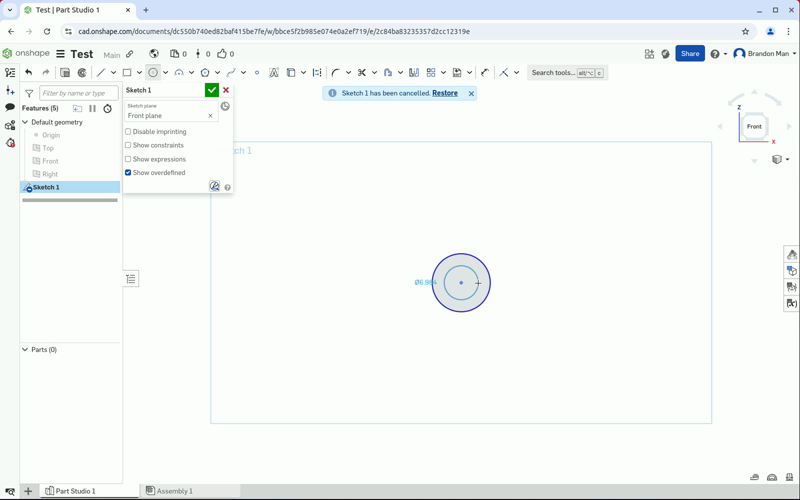
click(478, 282)
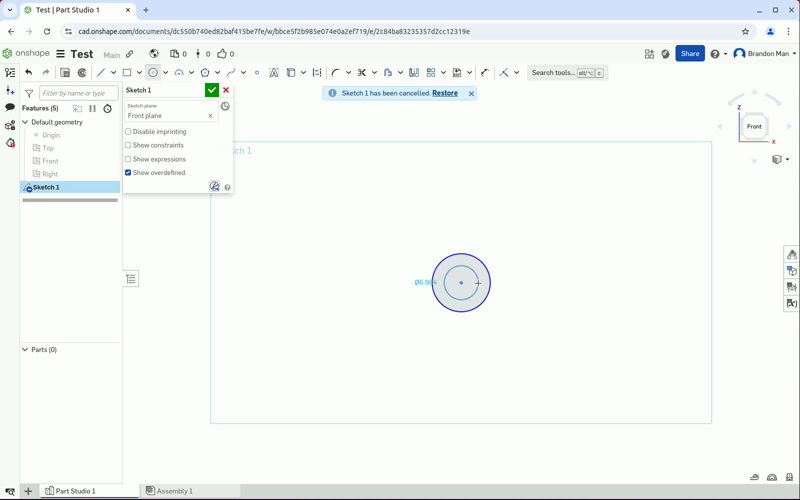
key(esc)
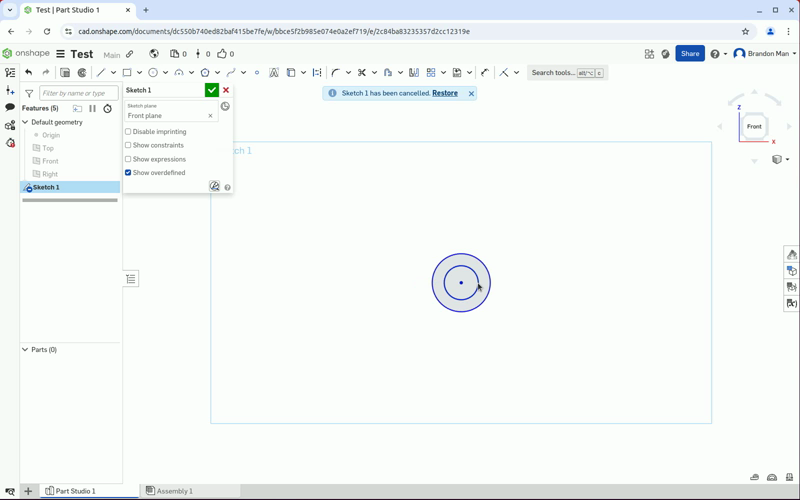
mouse_move(480, 266)
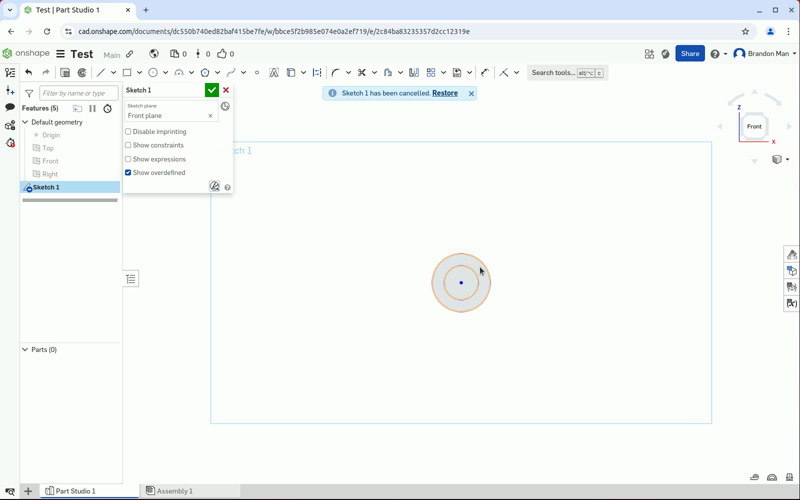
scroll(6)
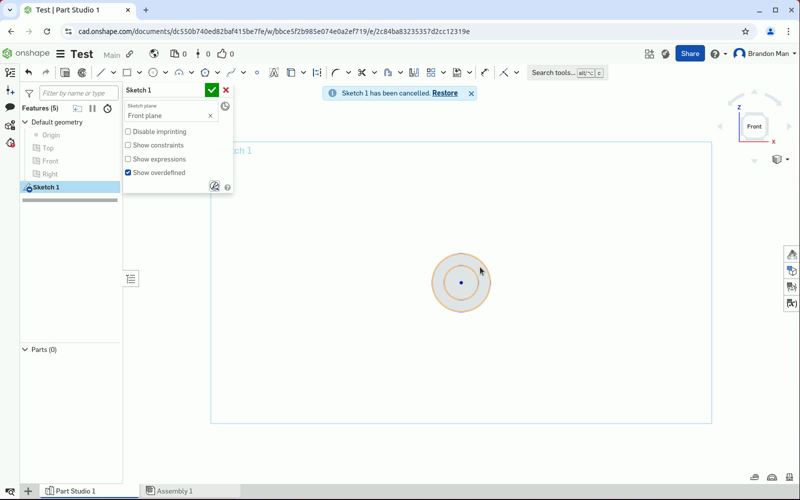
scroll(6)
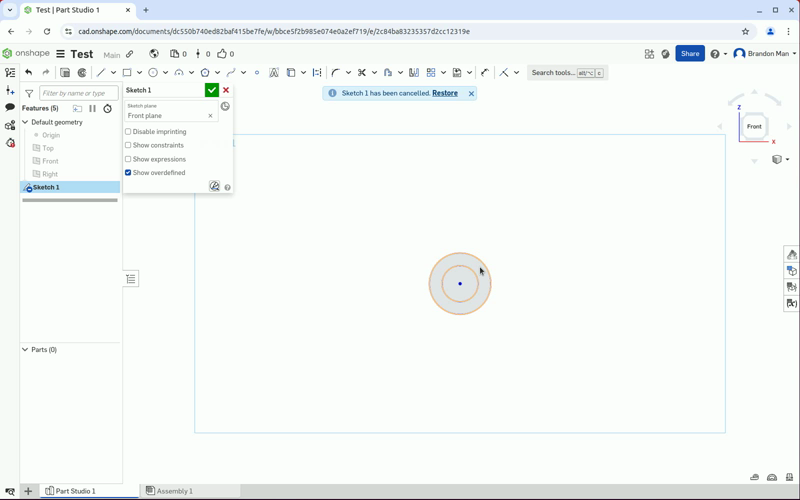
scroll(6)
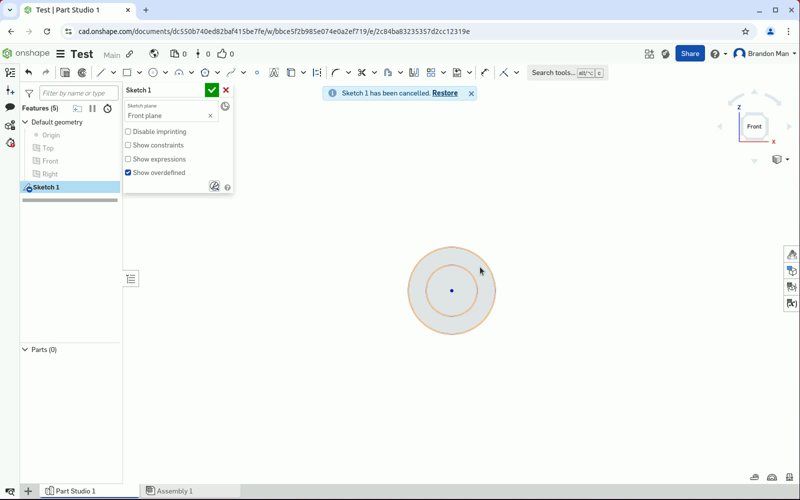
scroll(6)
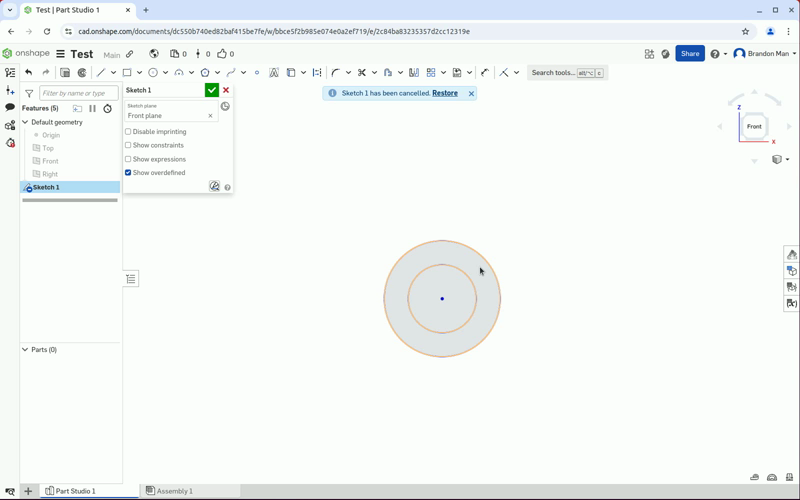
scroll(6)
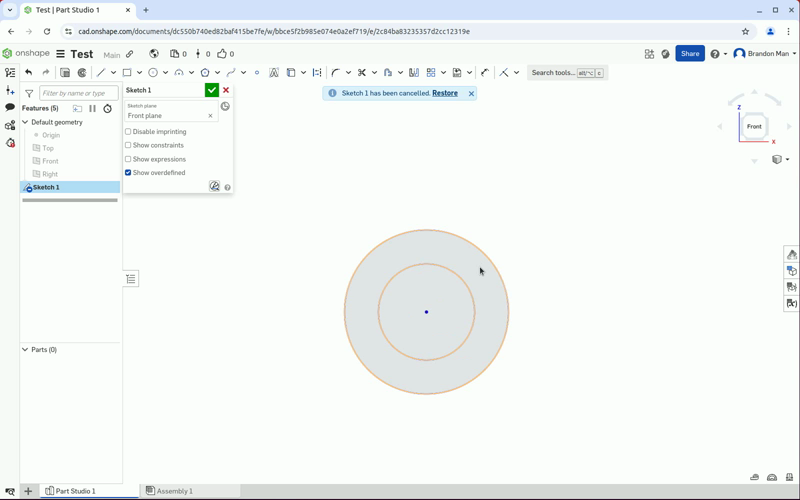
scroll(6)
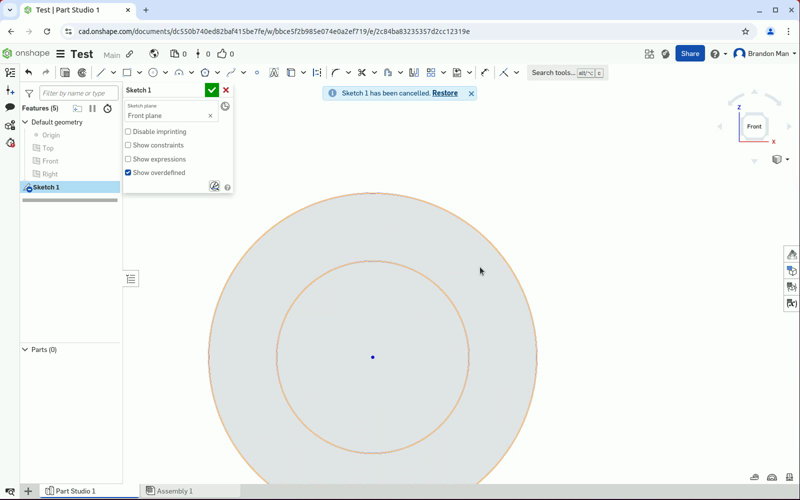
scroll(6)
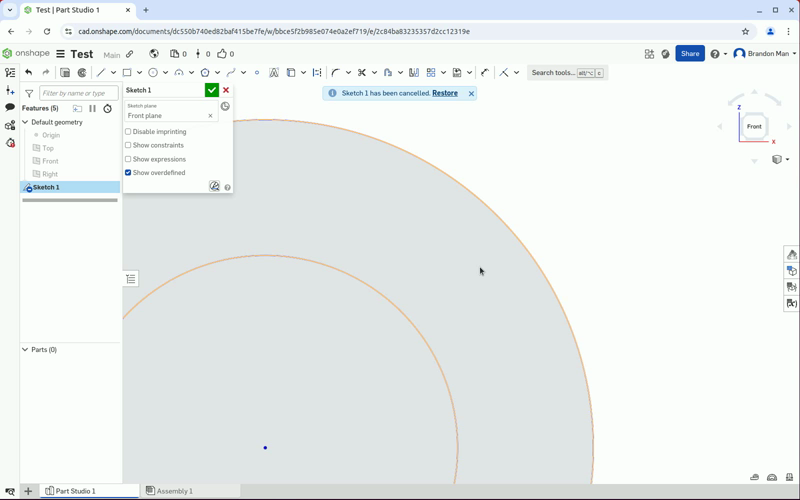
click(480, 266)
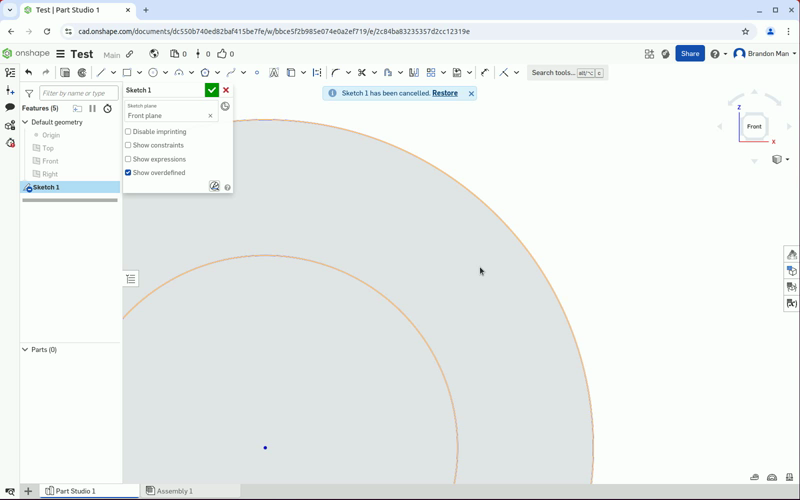
scroll(-6)
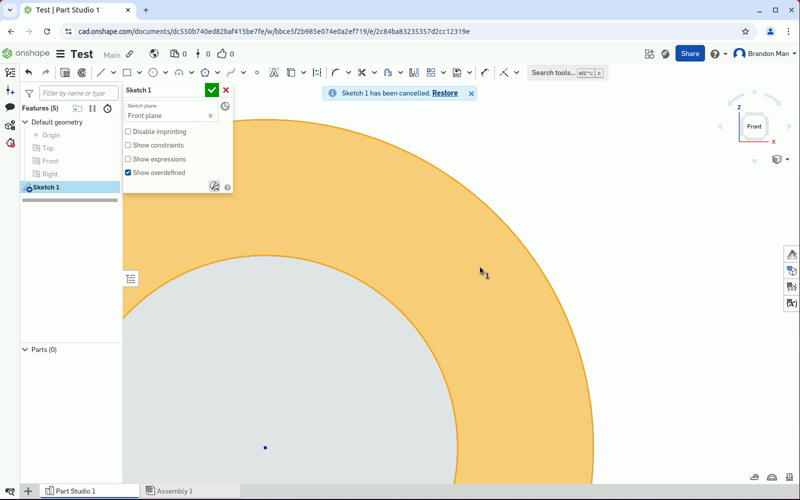
scroll(-6)
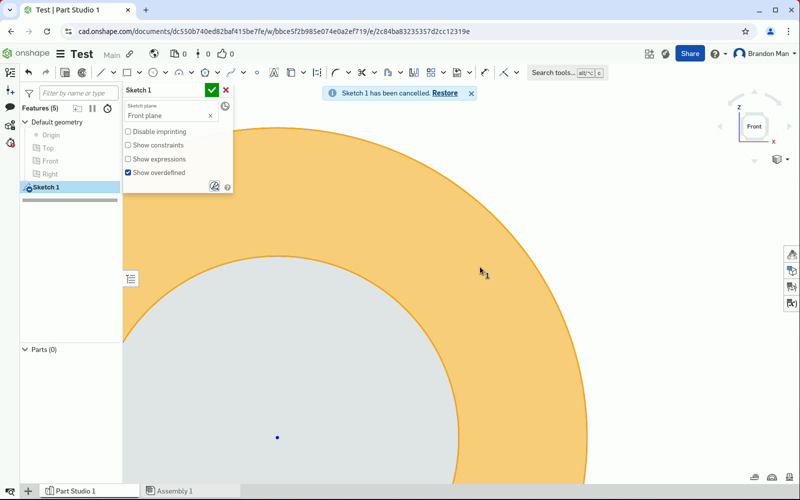
scroll(-6)
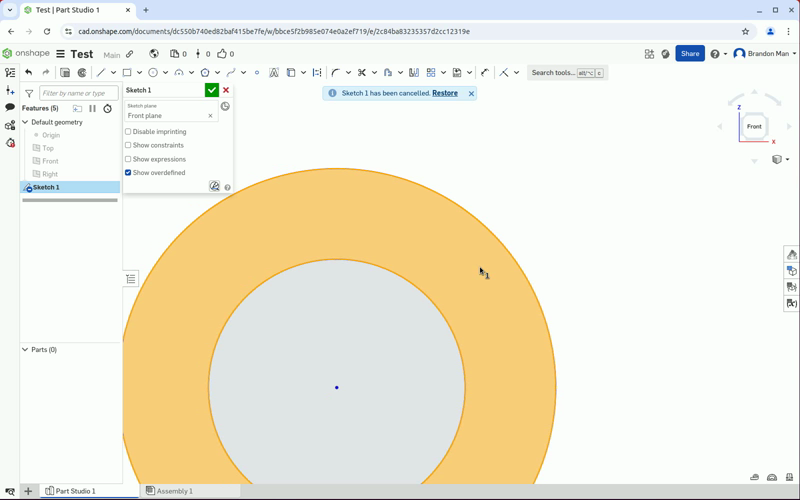
scroll(-6)
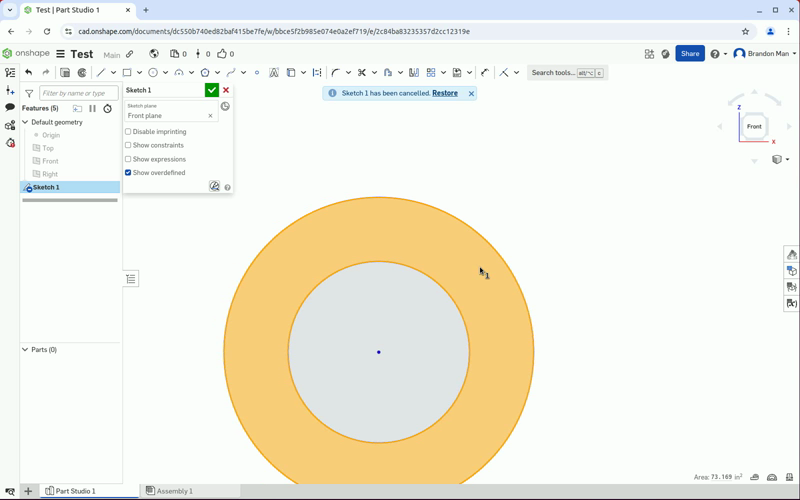
scroll(-6)
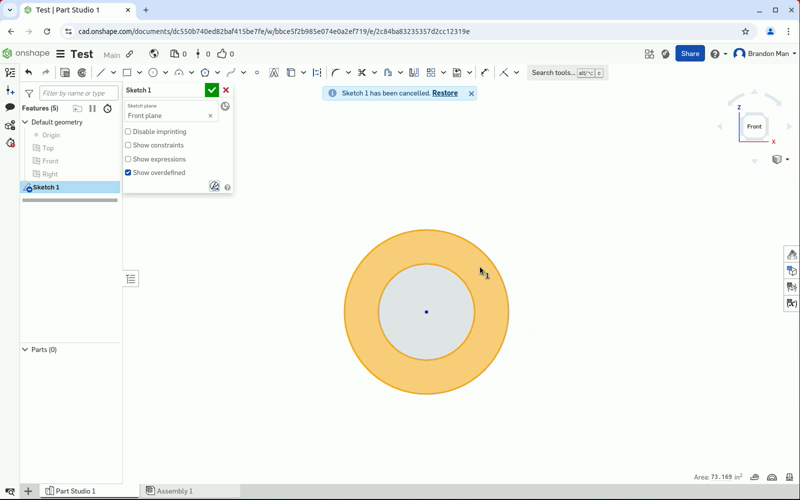
scroll(-6)
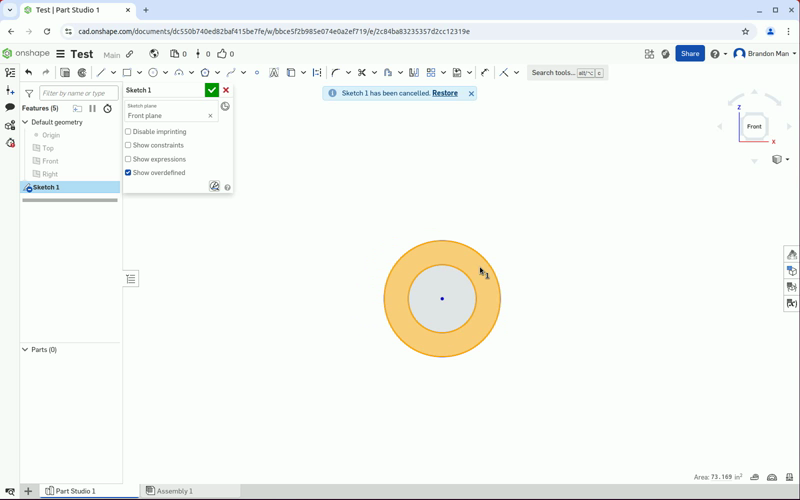
scroll(-6)
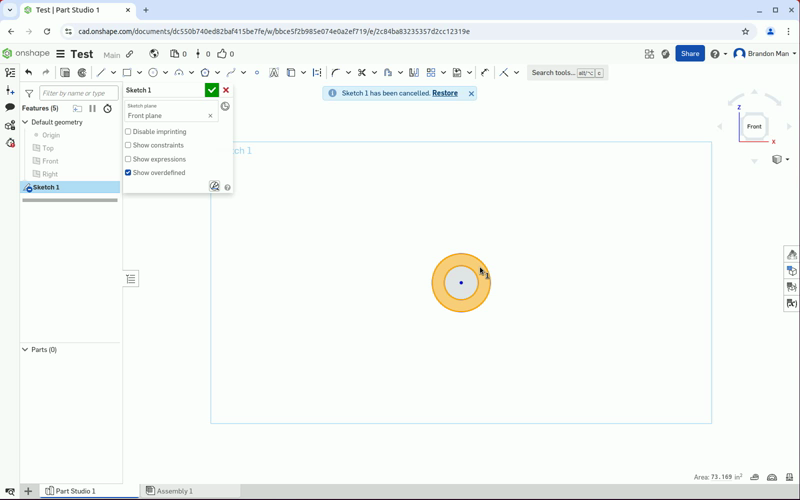
mouse_move(73, 352)
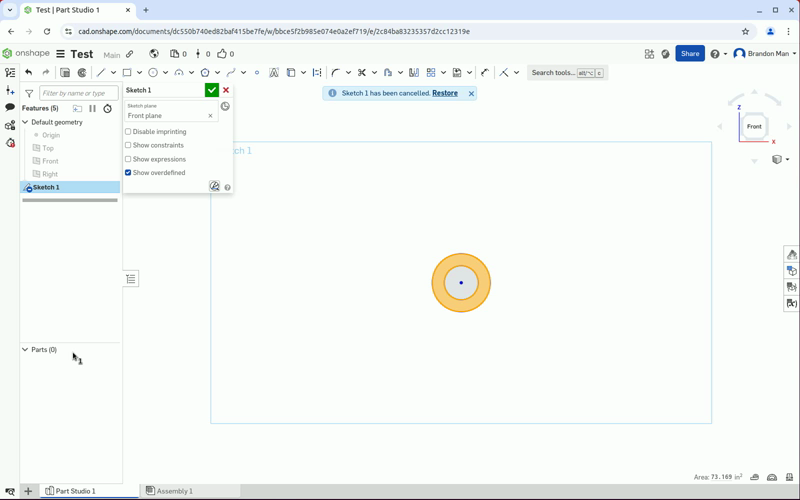
key(shift+y)
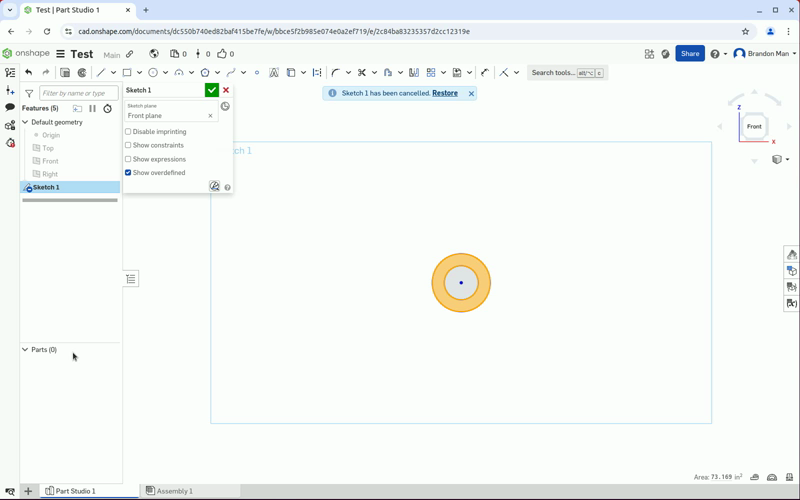
key(shift+e)
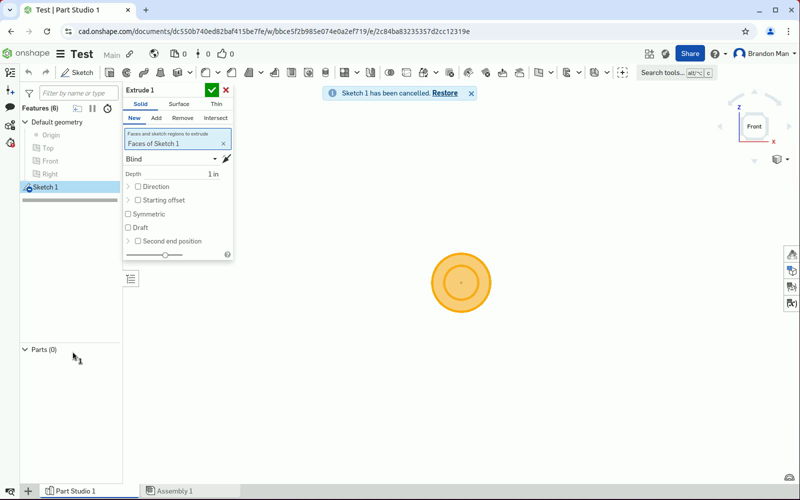
mouse_move(143, 106)
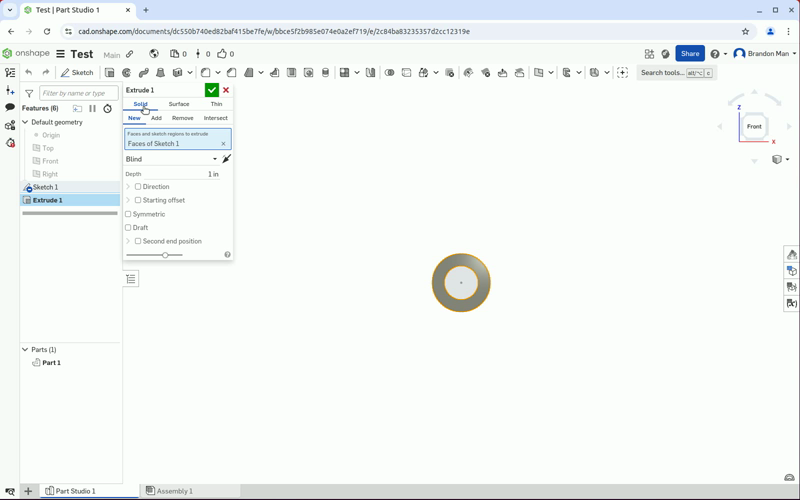
click(143, 106)
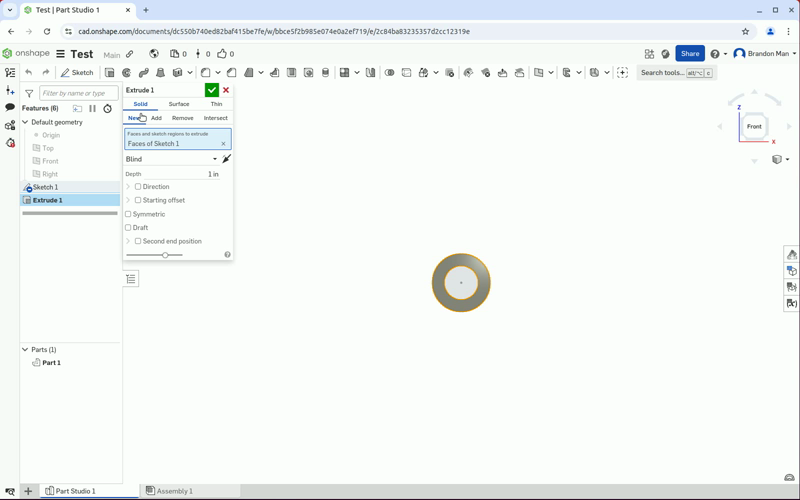
mouse_move(137, 120)
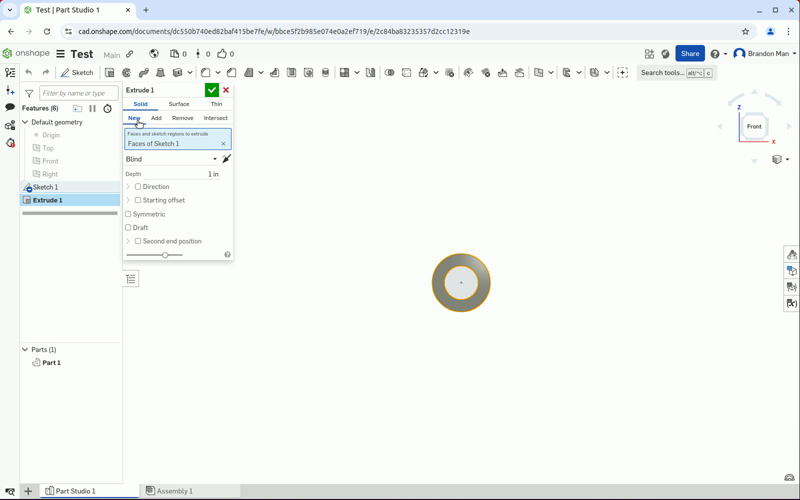
click(137, 120)
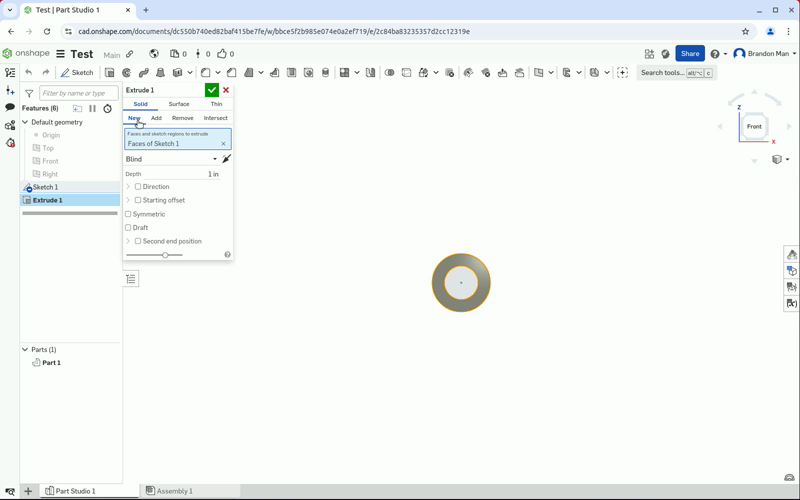
key(tab, 4)
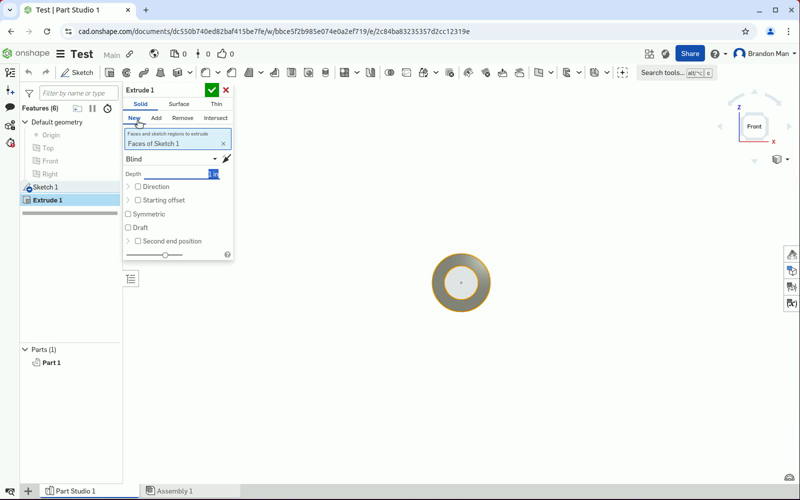
text(23.108)
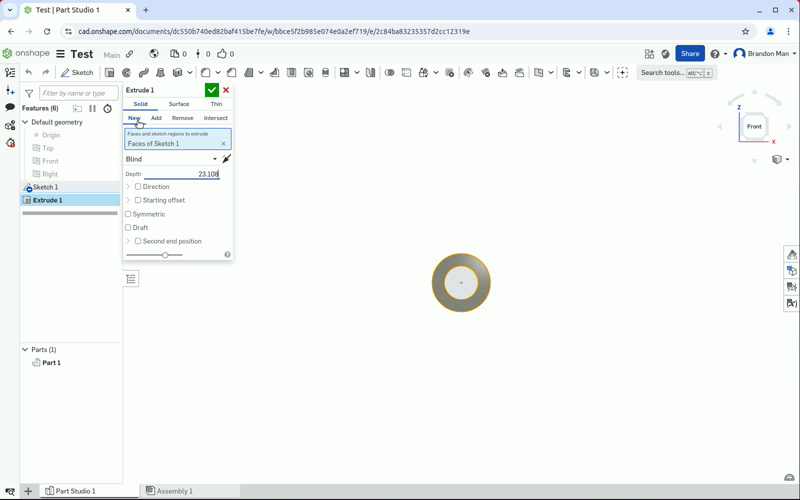
key(enter)
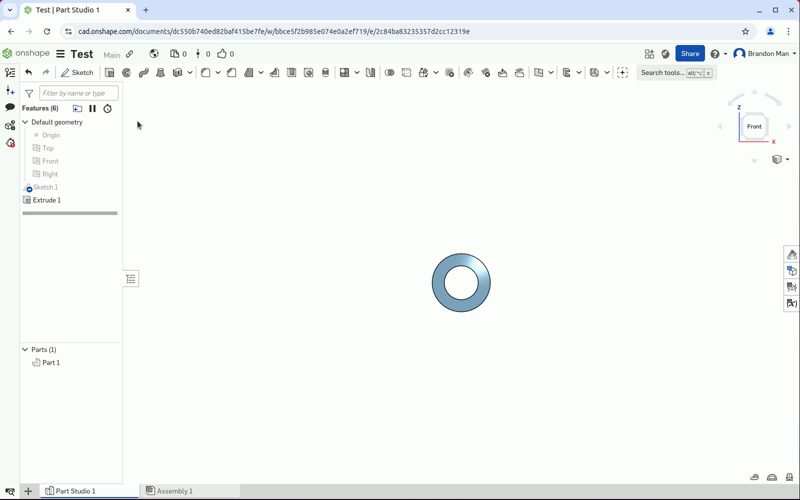
key(shift+h)
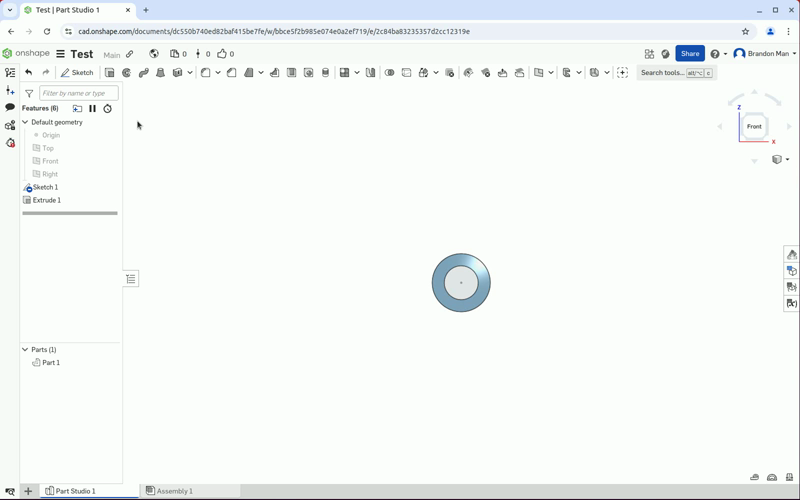
key(shift+h)
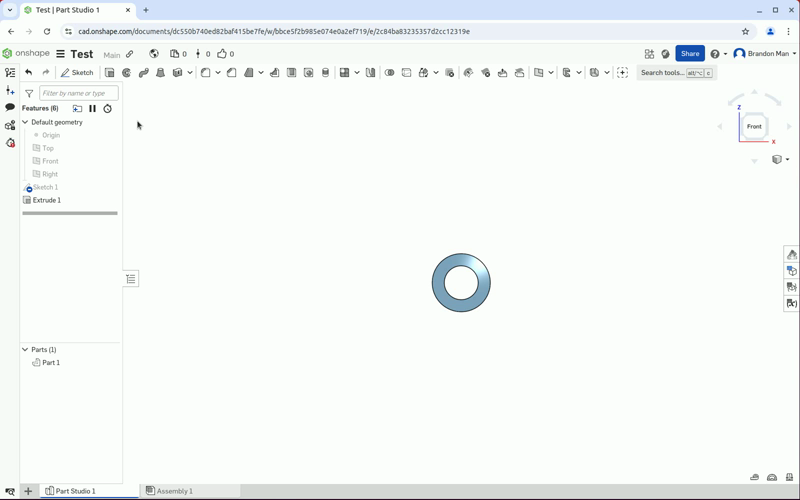
mouse_move(73, 189)
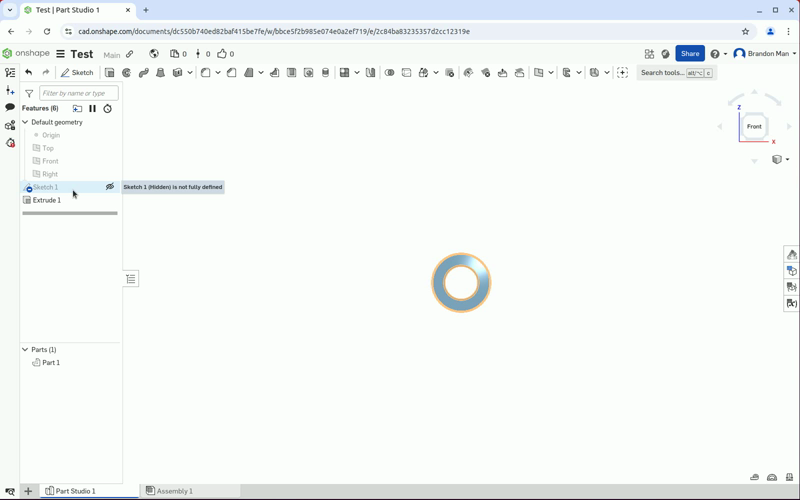
click(73, 189)
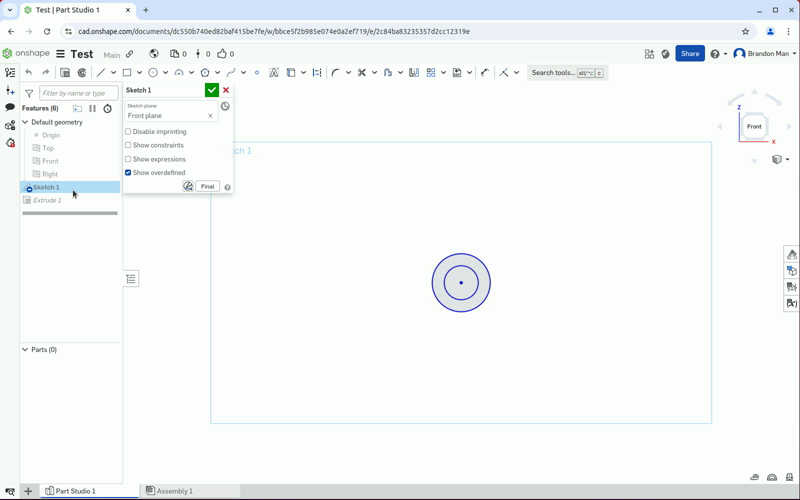
mouse_move(229, 92)
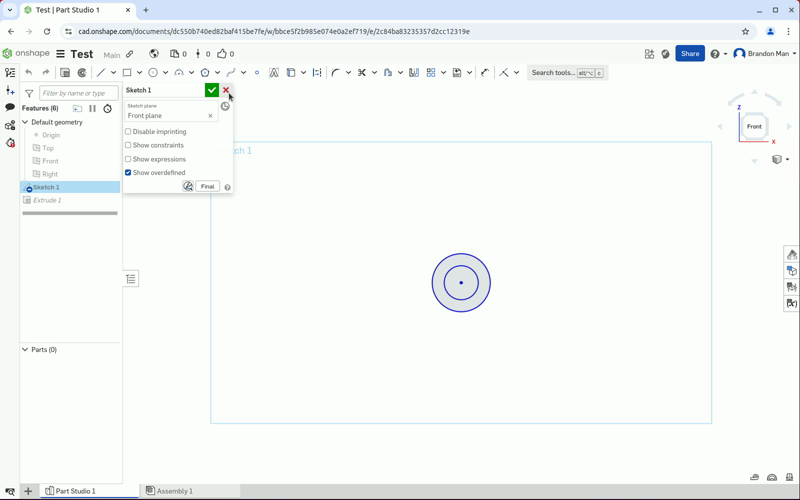
click(229, 92)
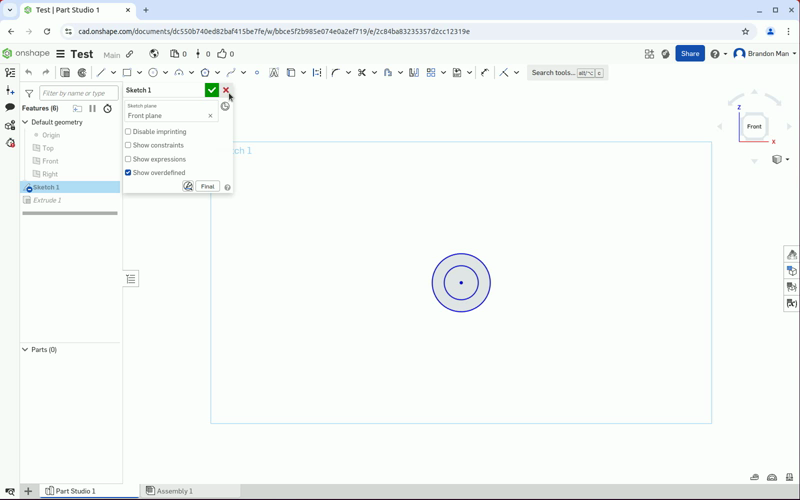
key(shift+s)
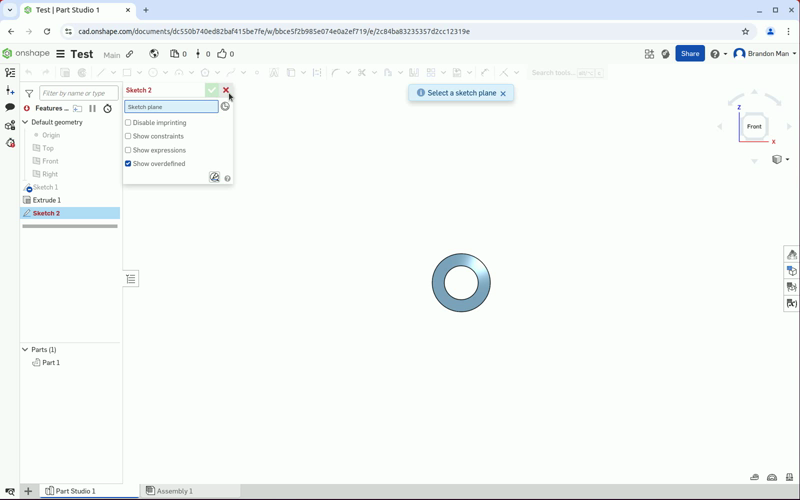
mouse_move(73, 163)
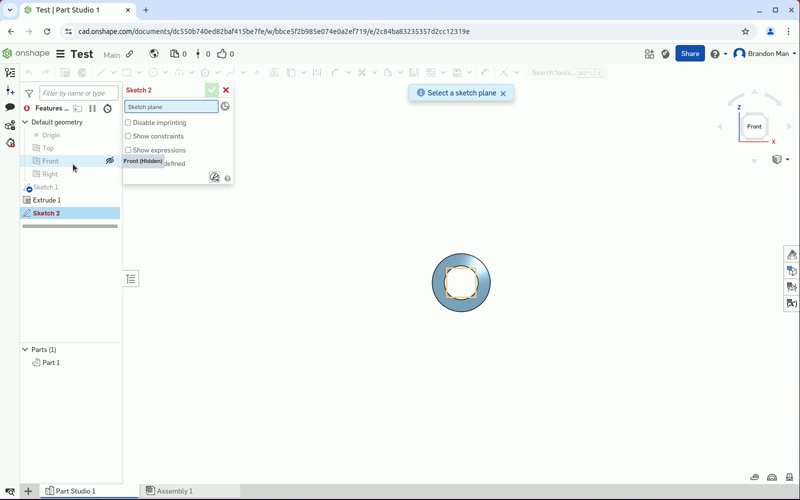
click(73, 163)
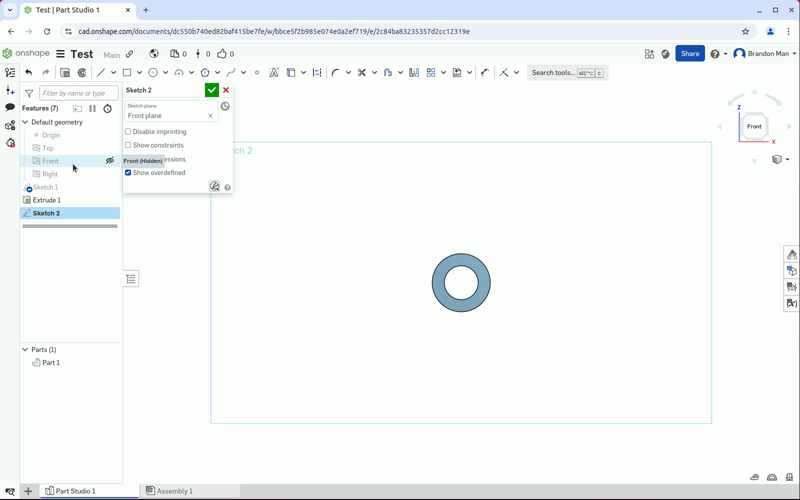
mouse_move(73, 352)
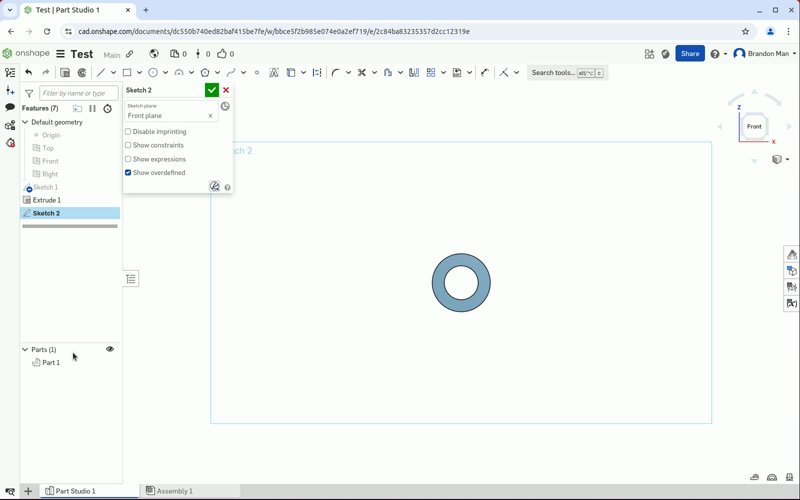
key(y)
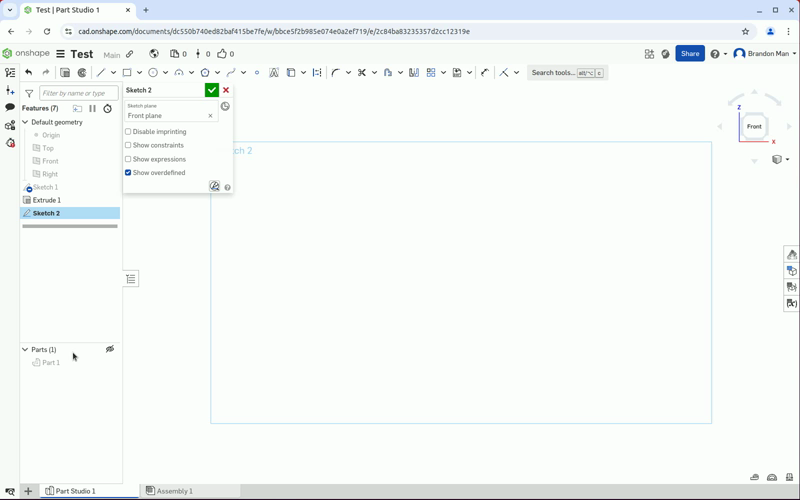
key(l)
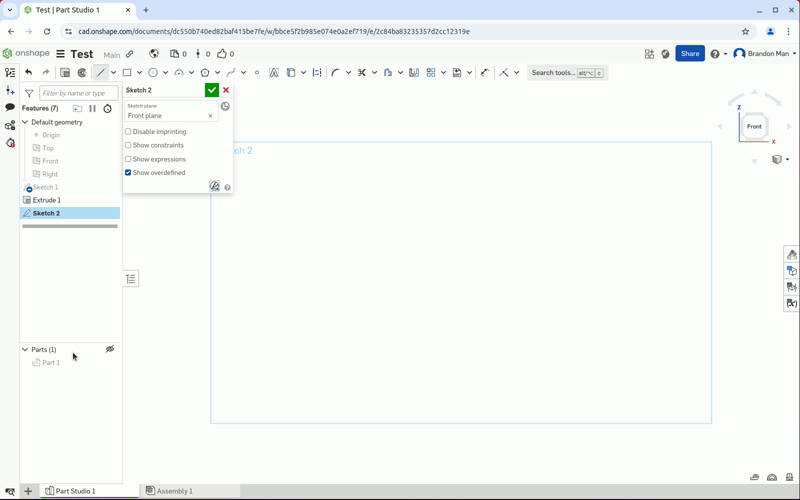
key_down(shift)
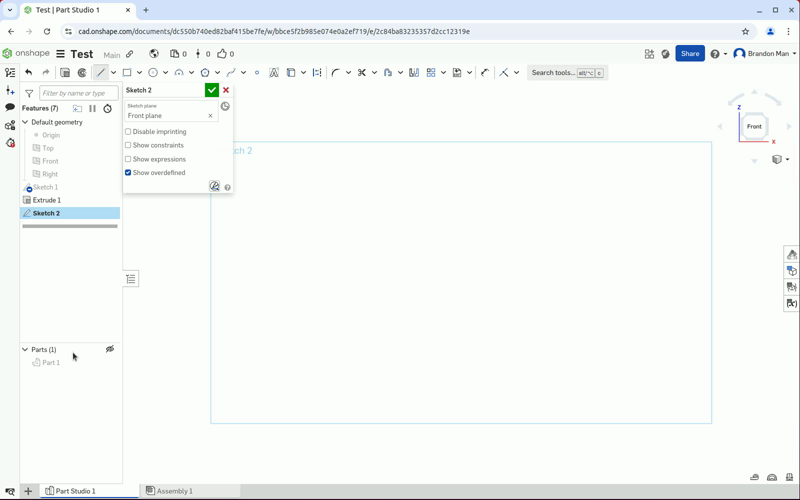
mouse_move(407, 334)
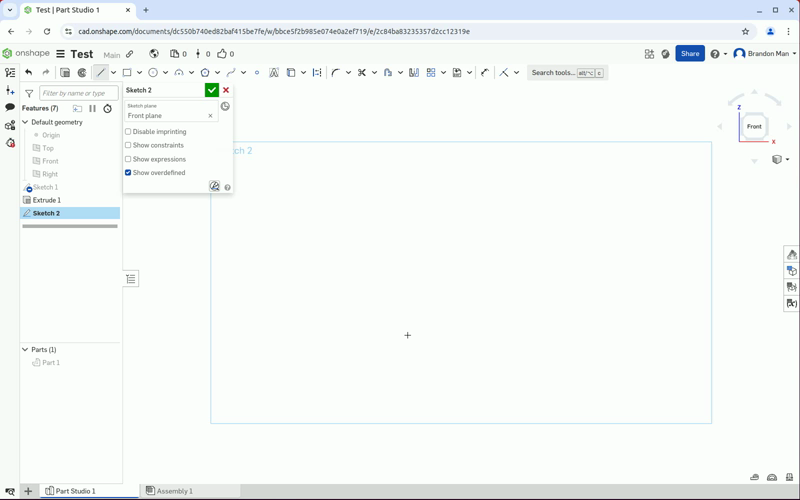
click(407, 334)
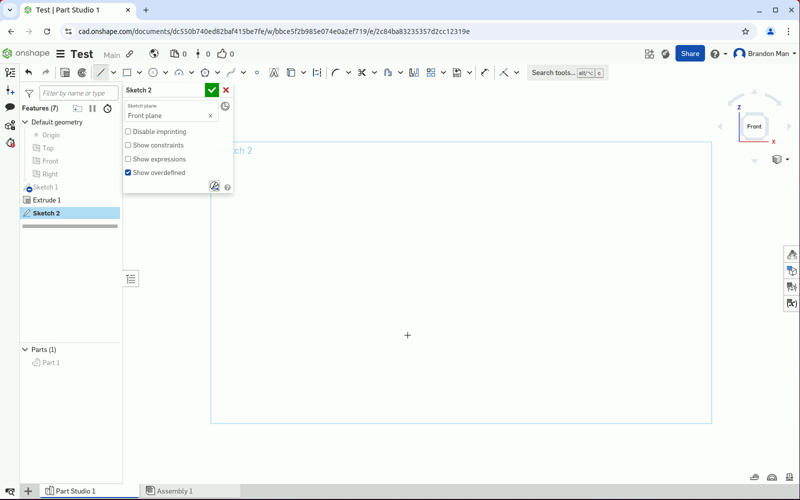
key_up(shift)
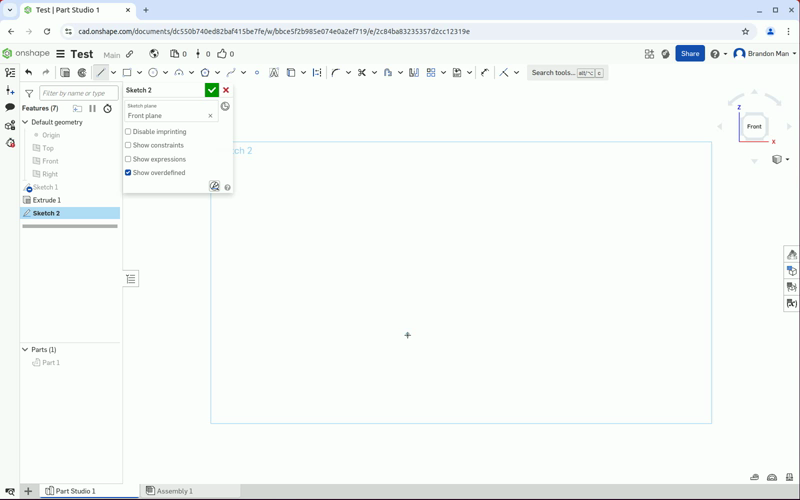
key_down(shift)
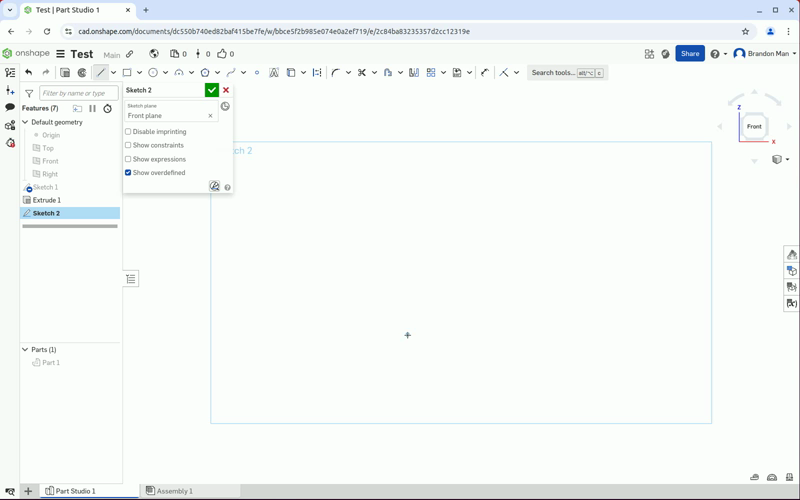
mouse_move(524, 334)
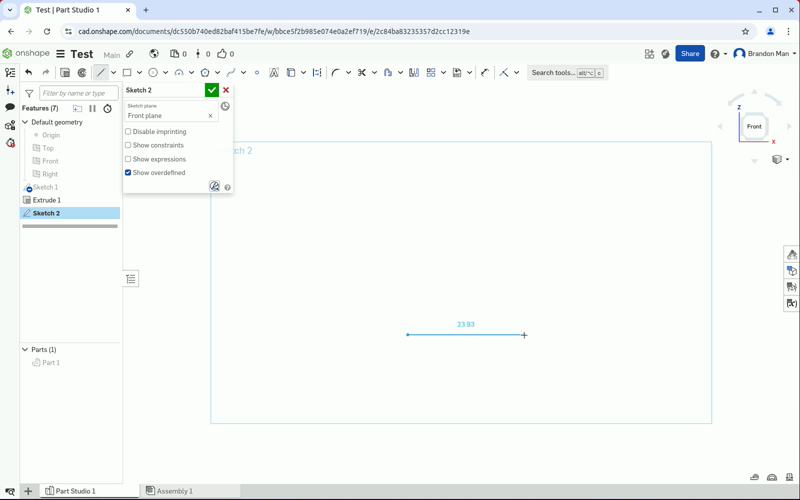
click(524, 334)
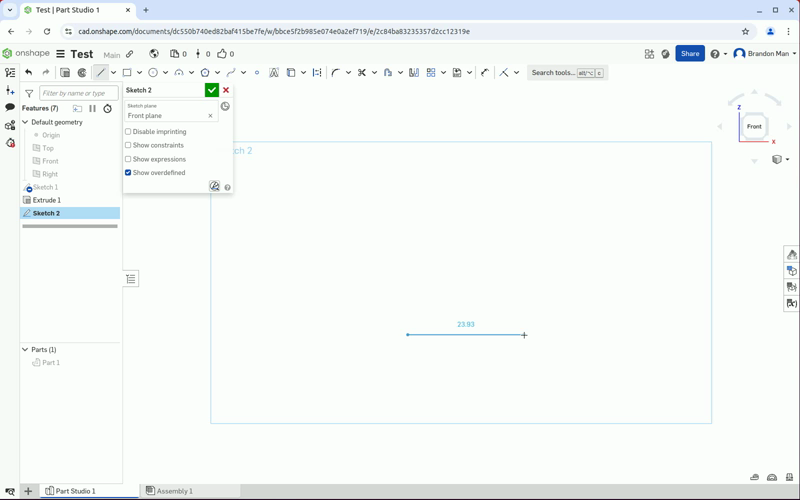
key_up(shift)
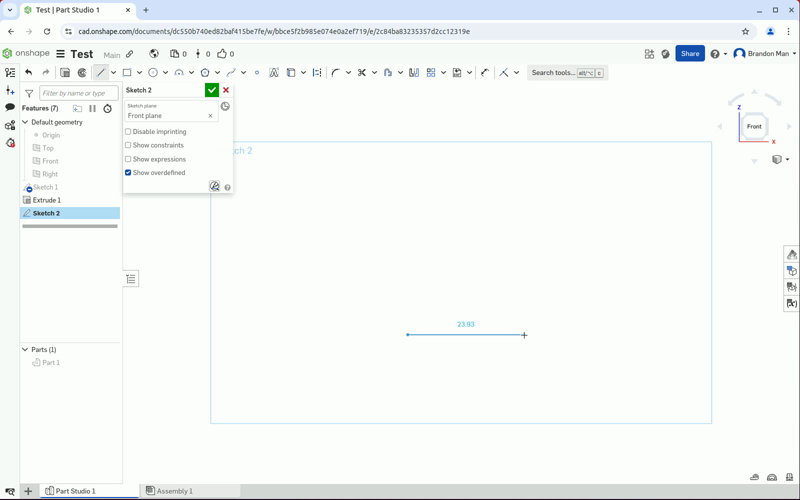
key_down(shift)
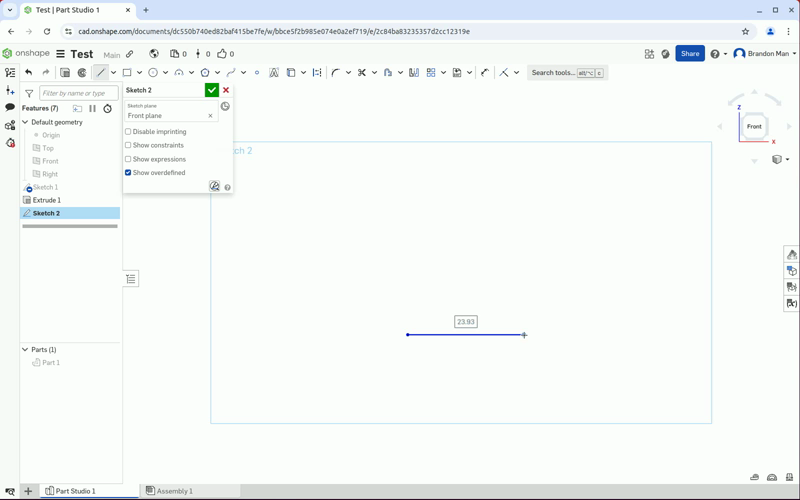
mouse_move(524, 235)
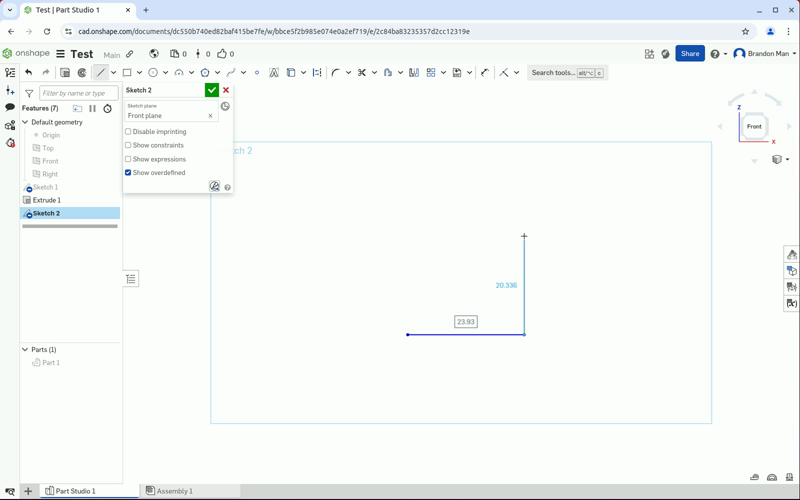
click(524, 235)
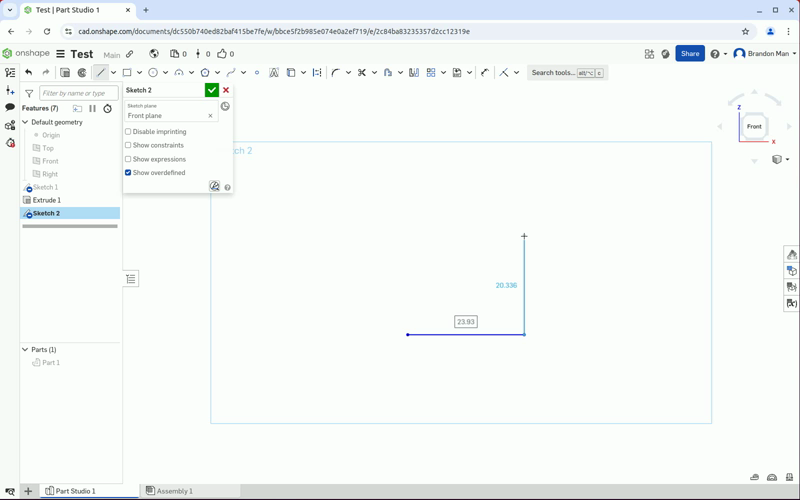
key_up(shift)
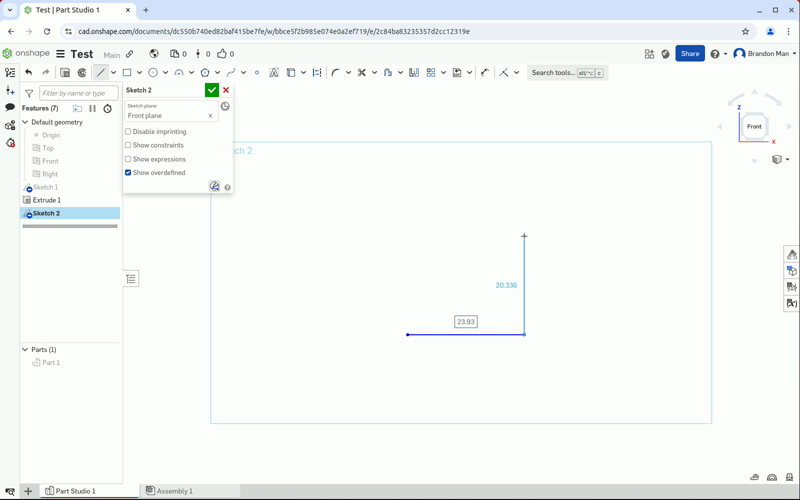
key_down(shift)
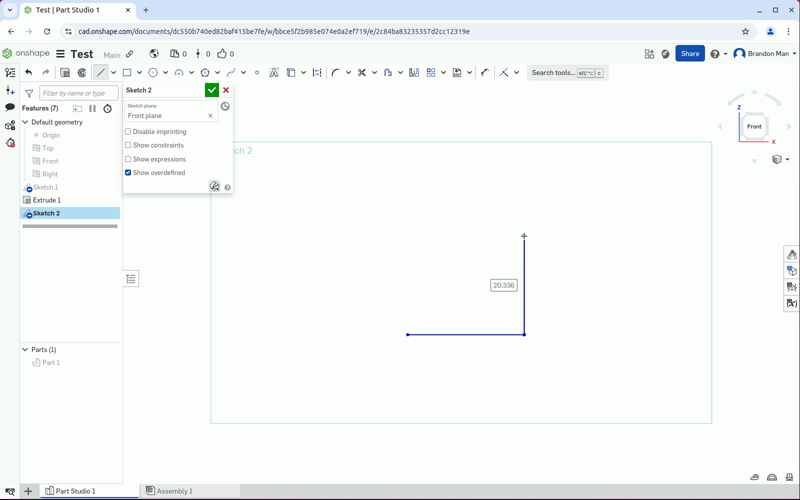
mouse_move(407, 235)
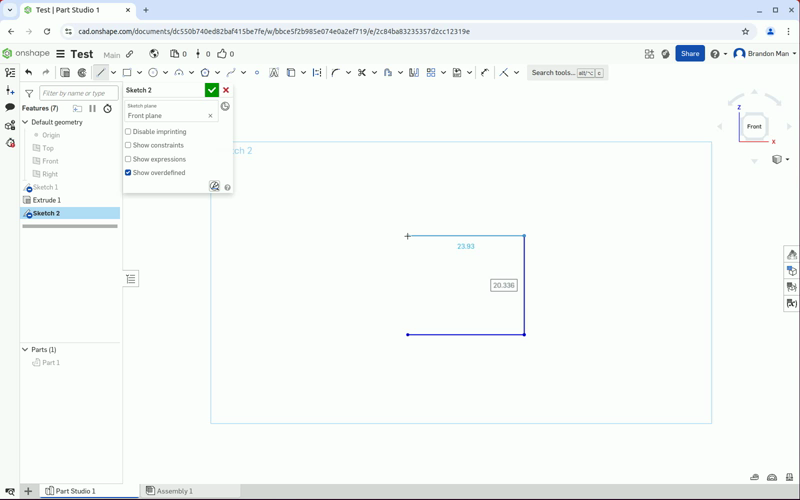
click(407, 235)
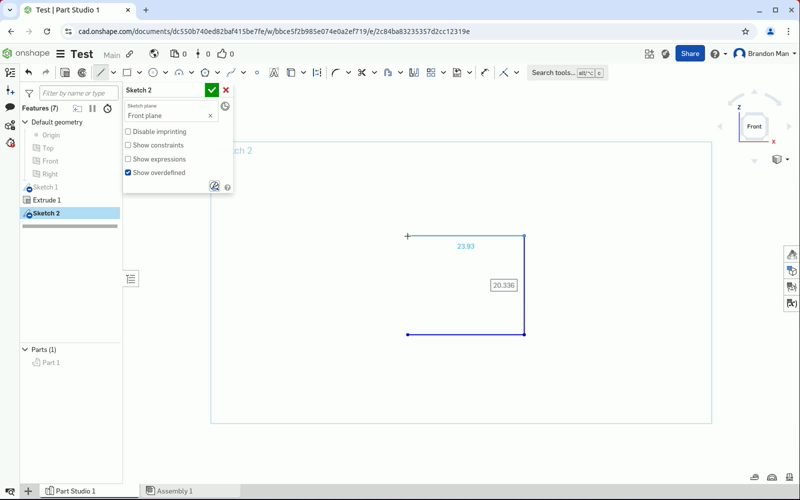
key_up(shift)
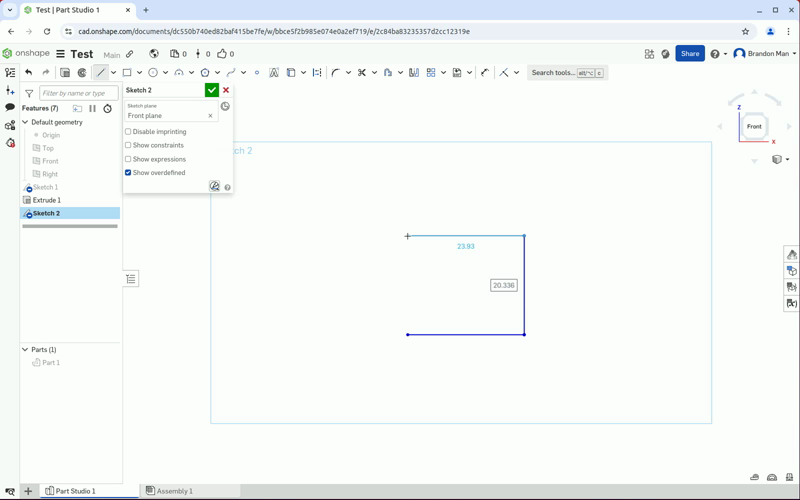
key_down(shift)
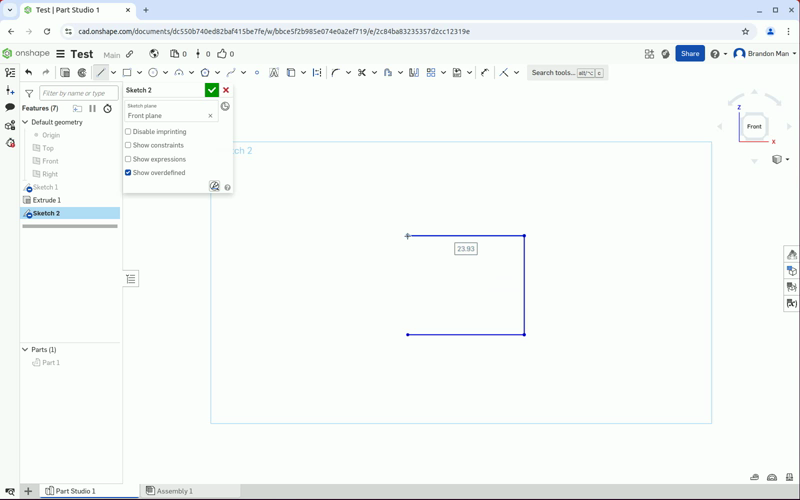
mouse_move(407, 334)
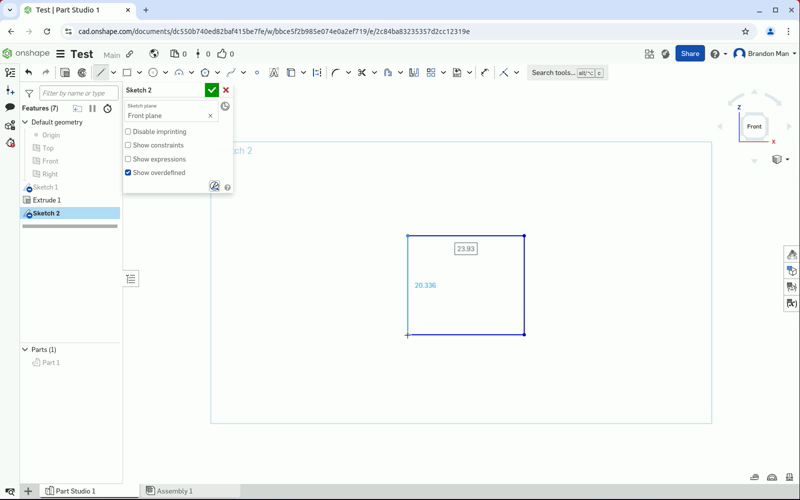
key_up(shift)
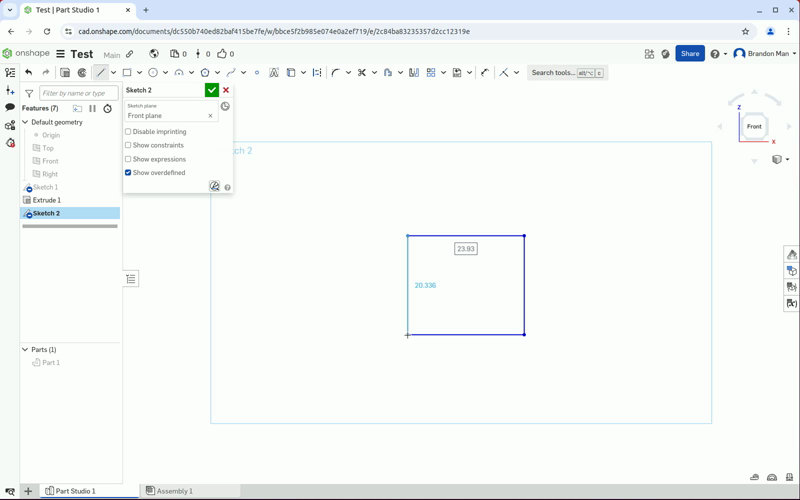
click(407, 334)
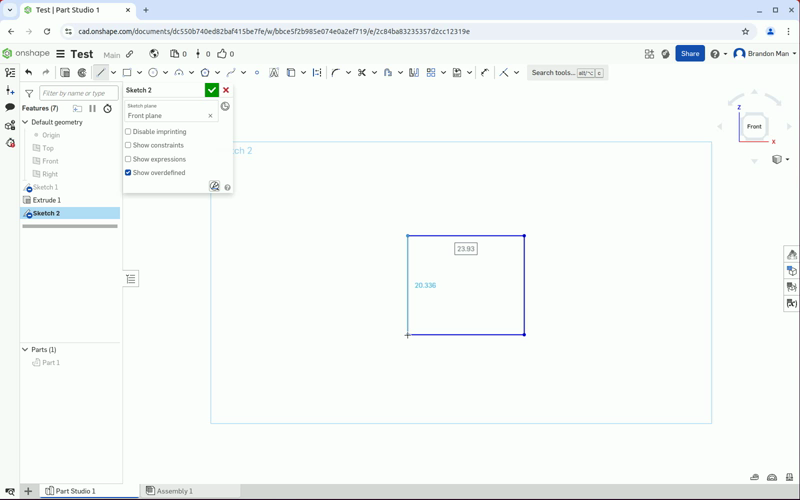
key(esc)
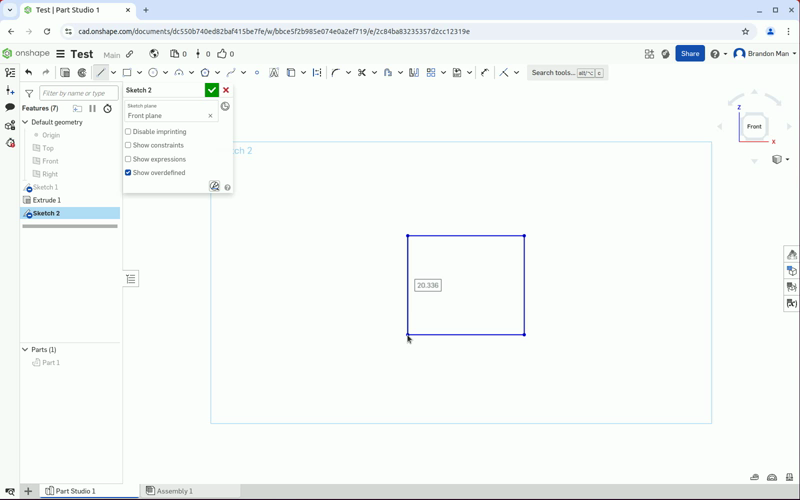
mouse_move(441, 277)
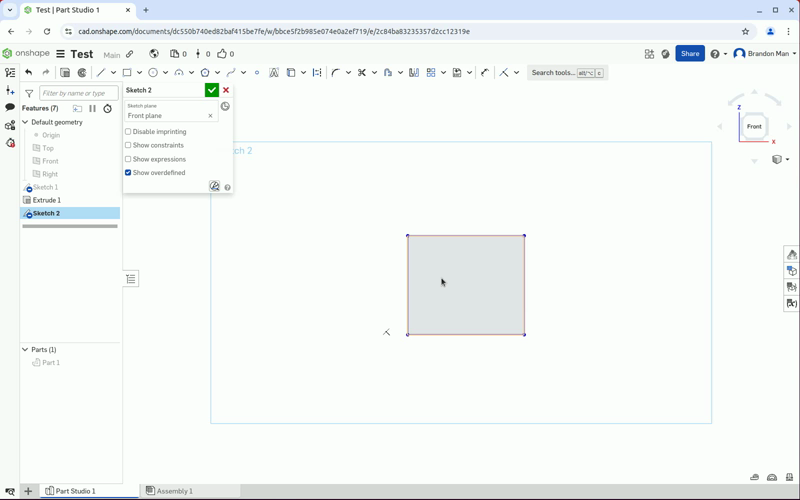
click(441, 277)
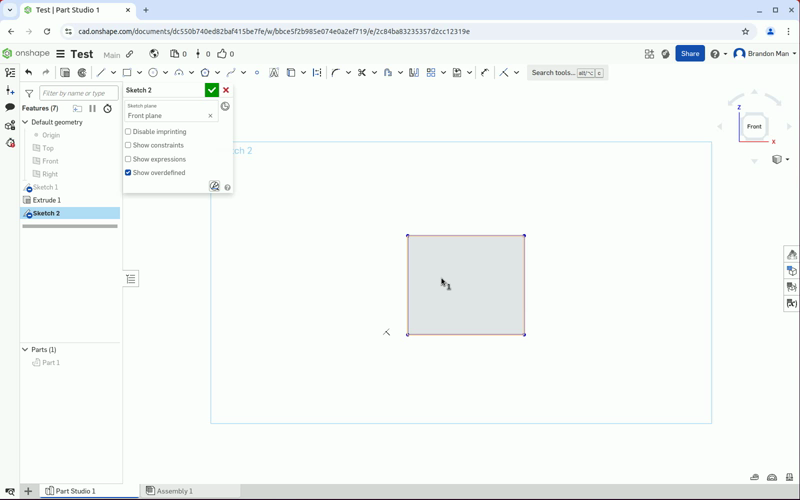
mouse_move(73, 352)
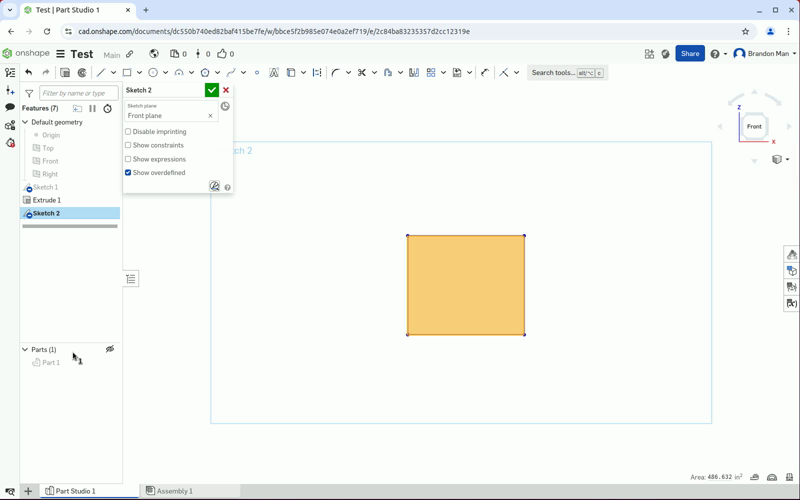
key(shift+y)
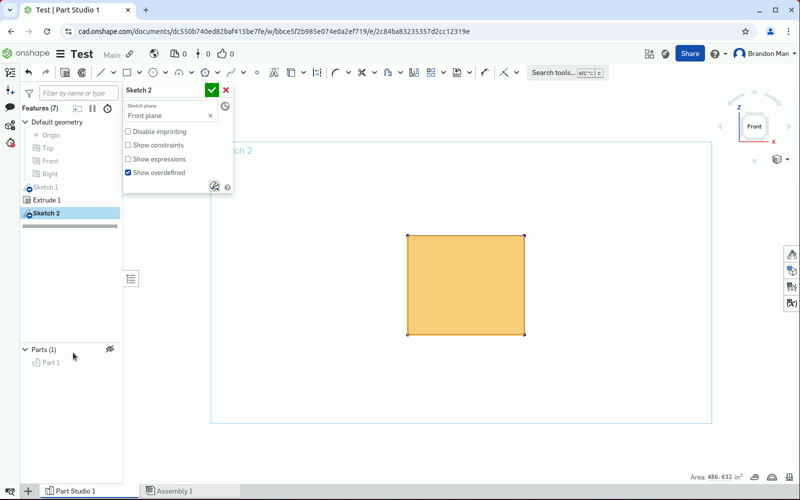
key(shift+e)
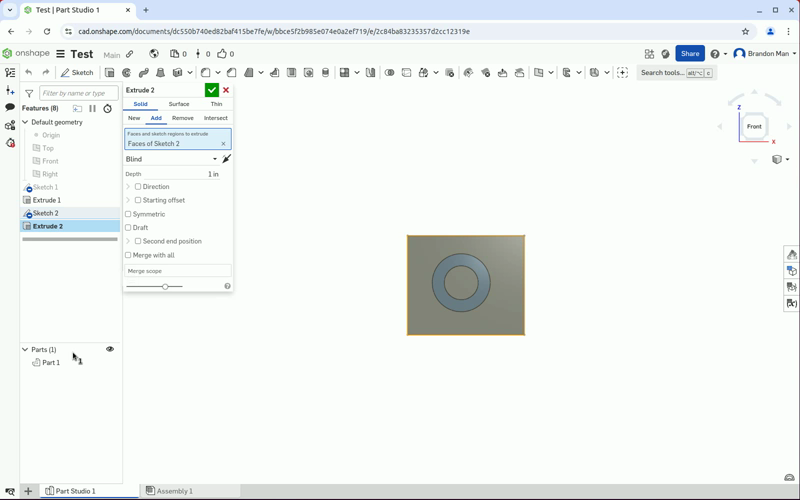
mouse_move(143, 106)
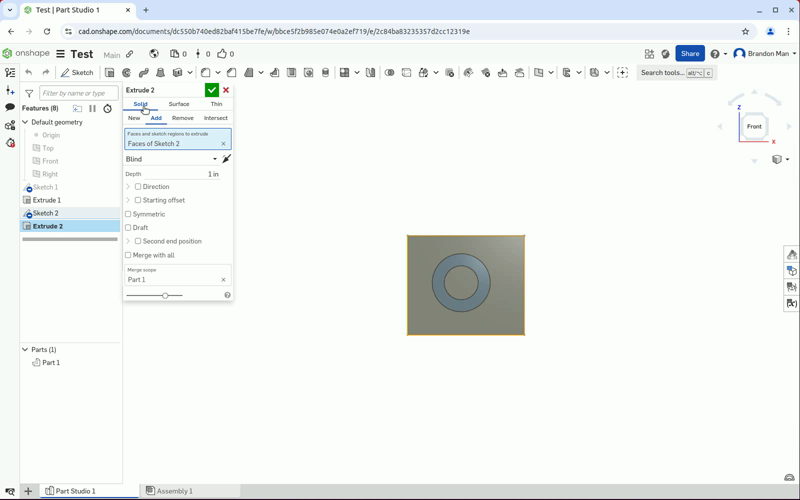
click(143, 106)
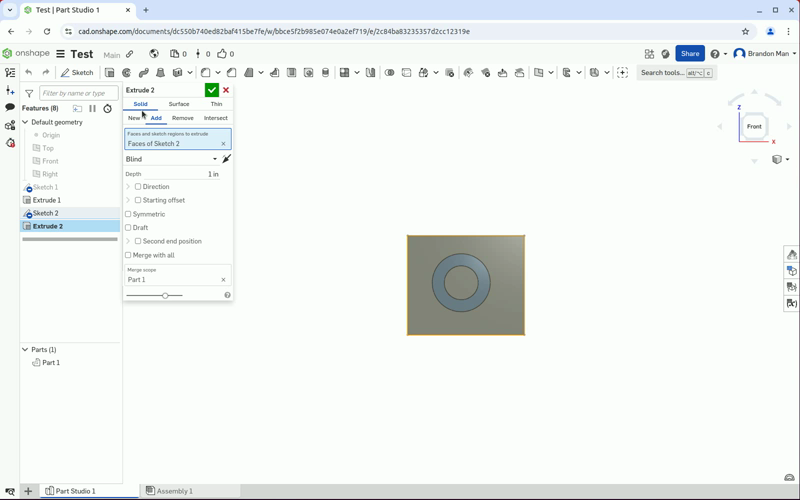
mouse_move(137, 120)
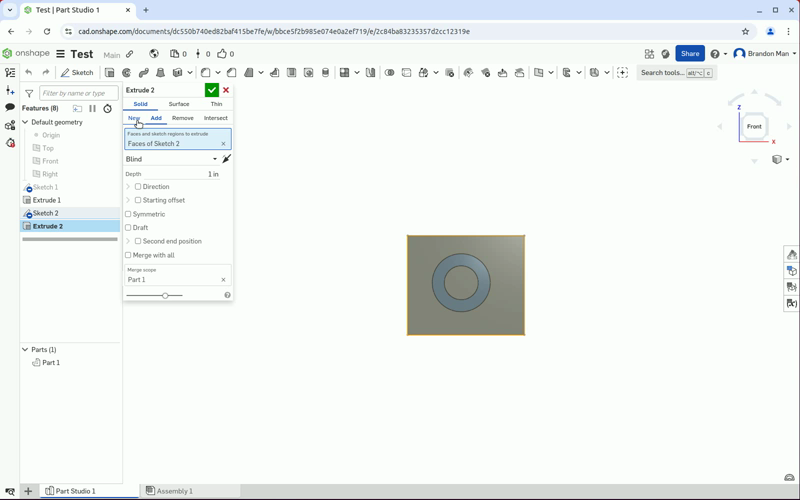
click(137, 120)
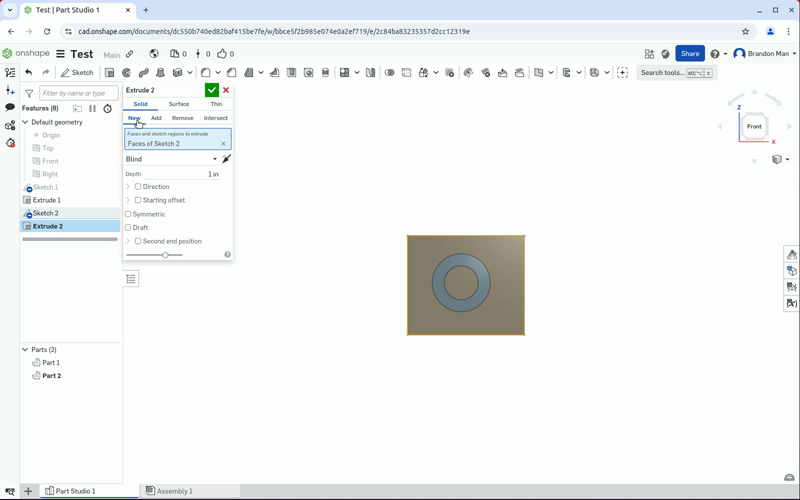
key(tab, 4)
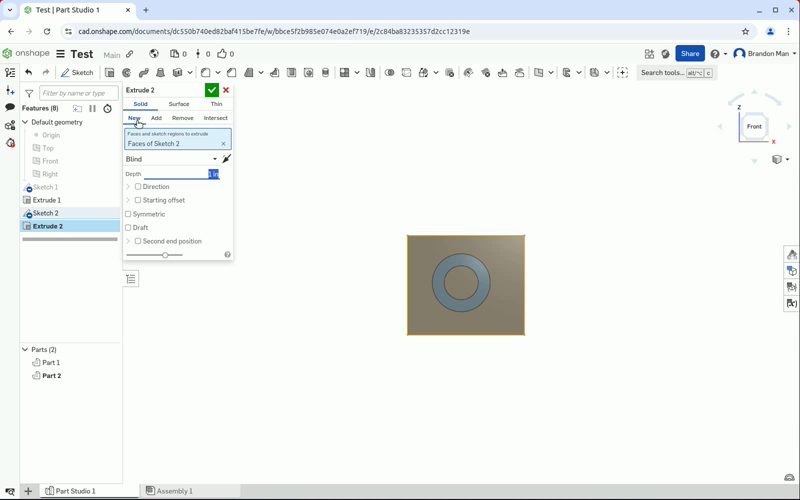
text(11.554)
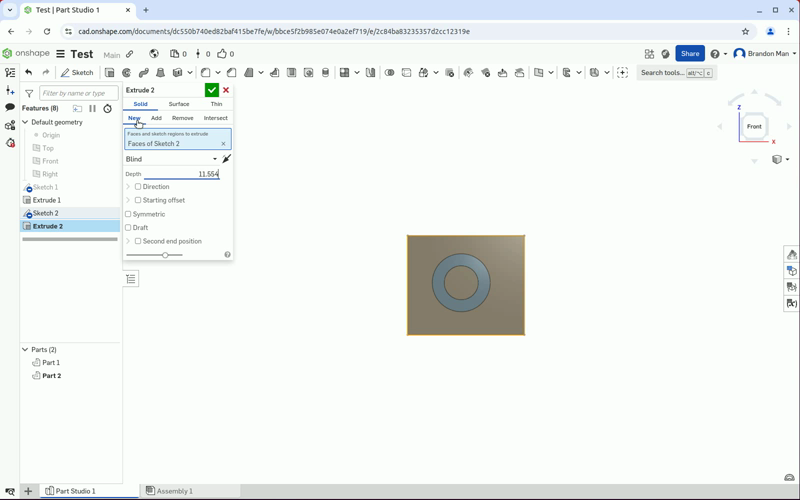
key(enter)
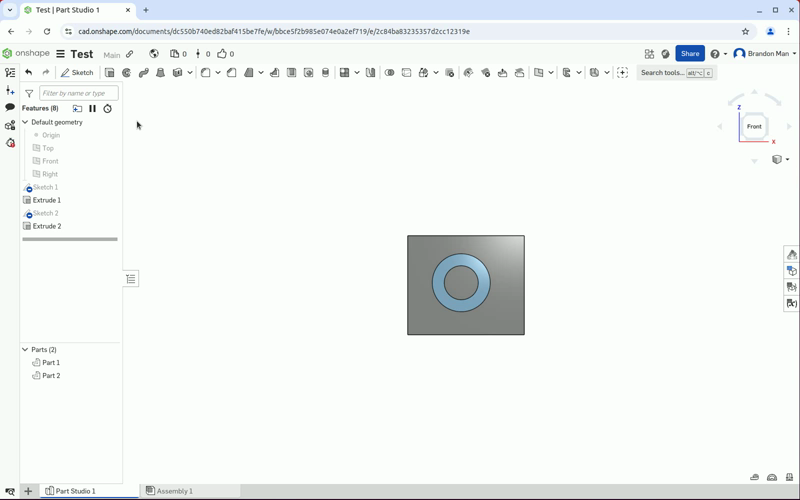
key(shift+h)
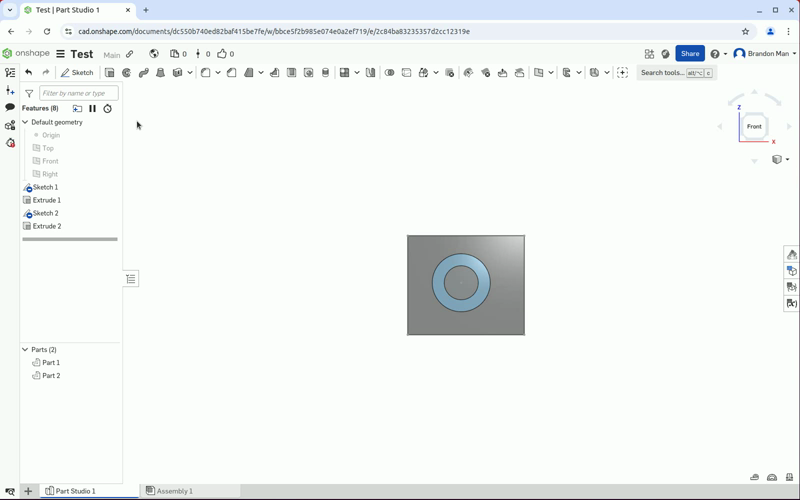
key(shift+h)
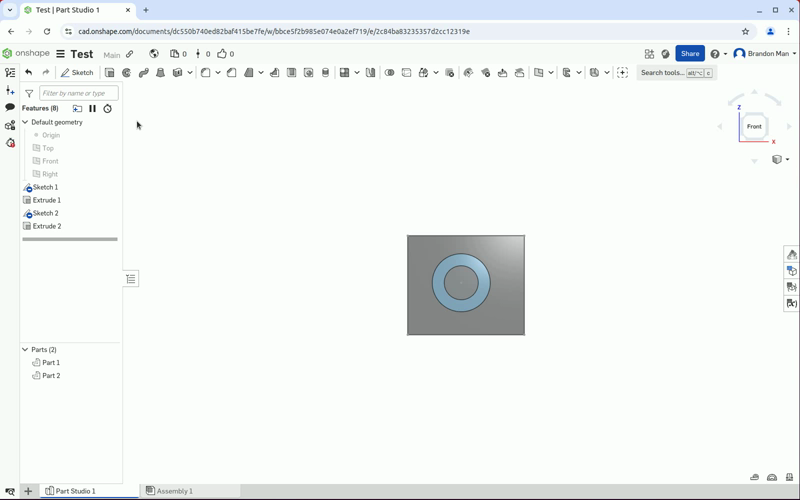
key(shift+7)
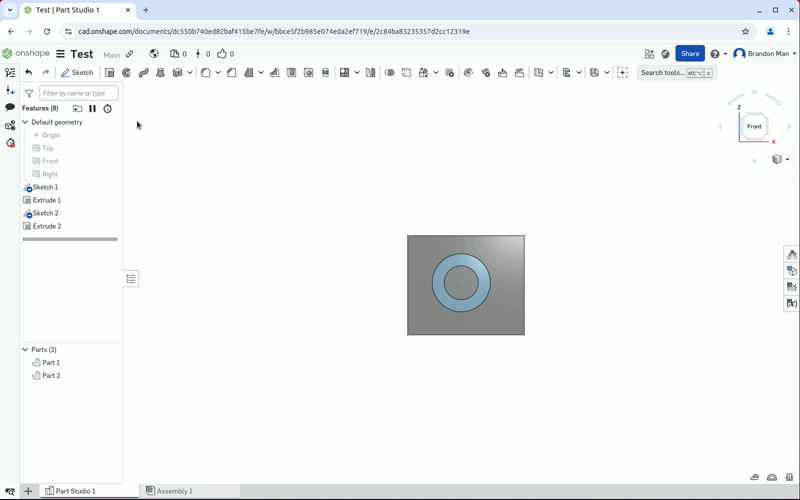
key(left, 2)
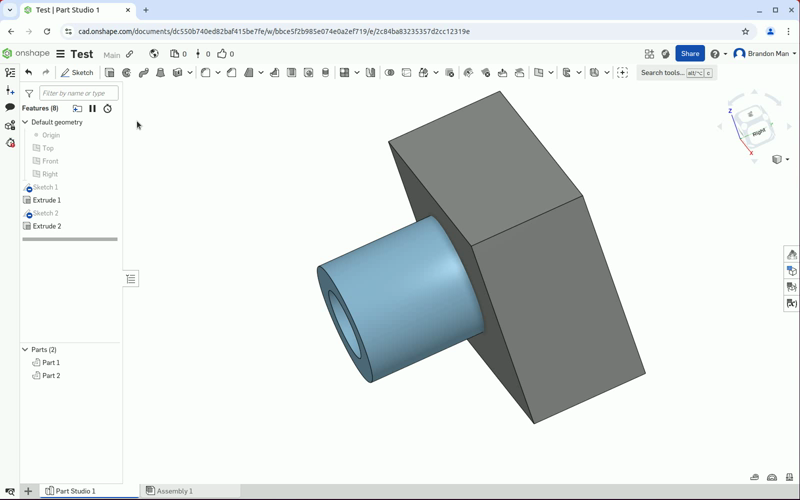
key(down, 2)
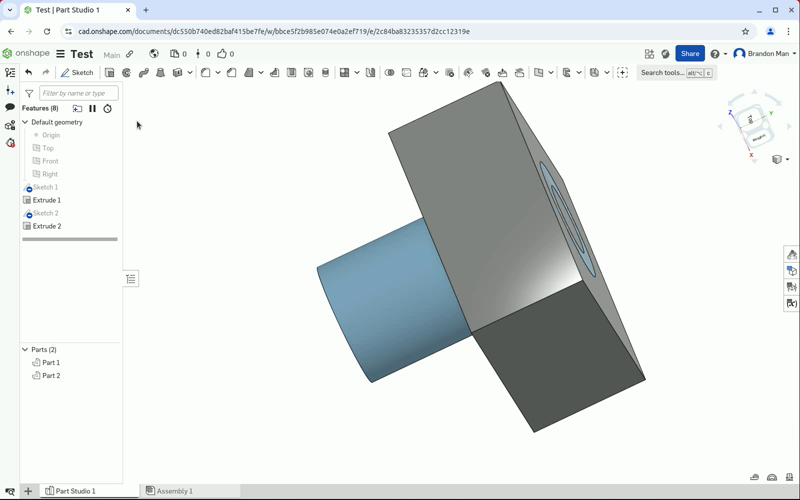
key(up, 2)
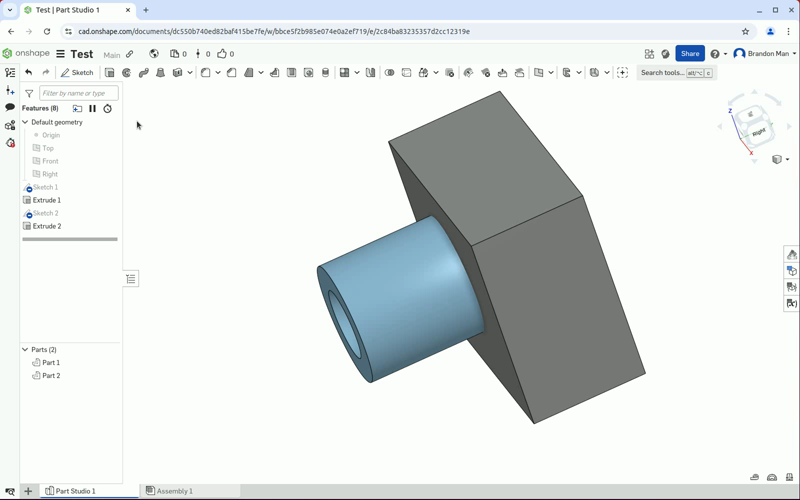
key(right, 2)
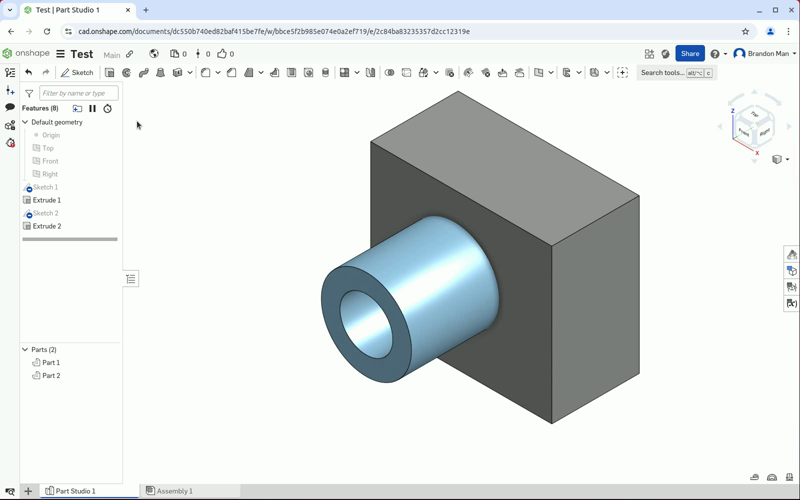
mouse_move(73, 189)
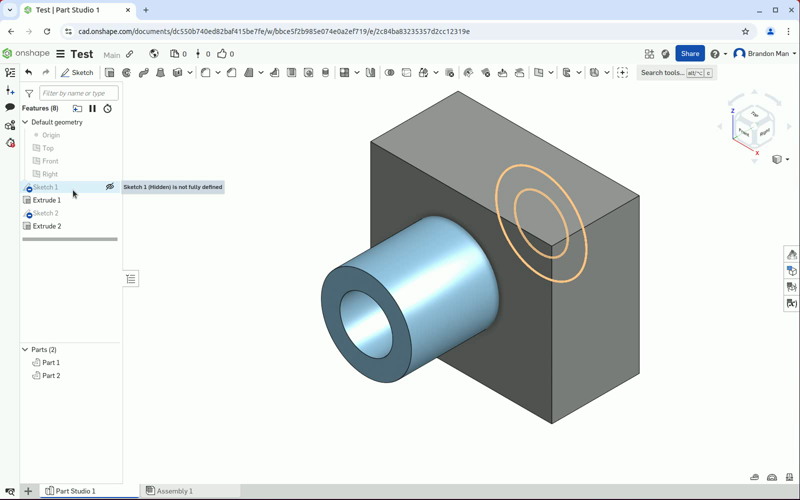
click(73, 189)